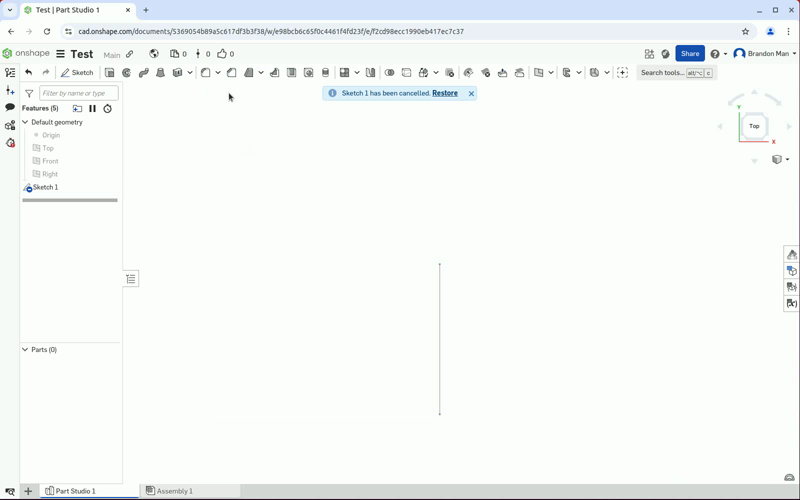
key(shift+h)
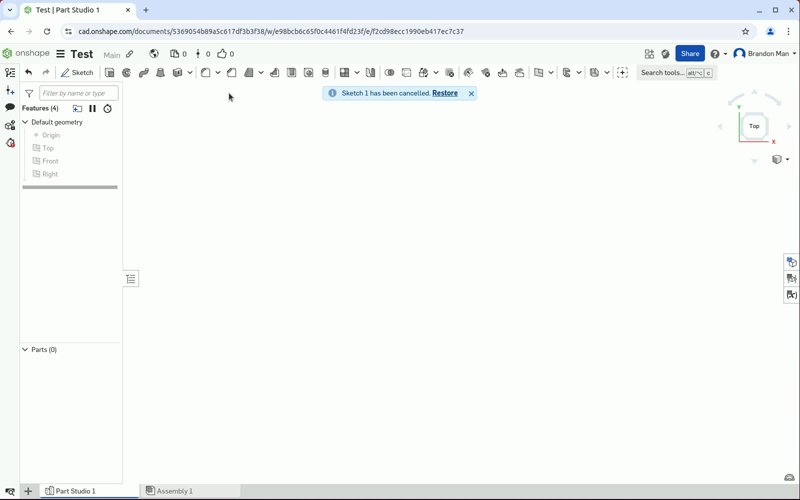
mouse_move(73, 352)
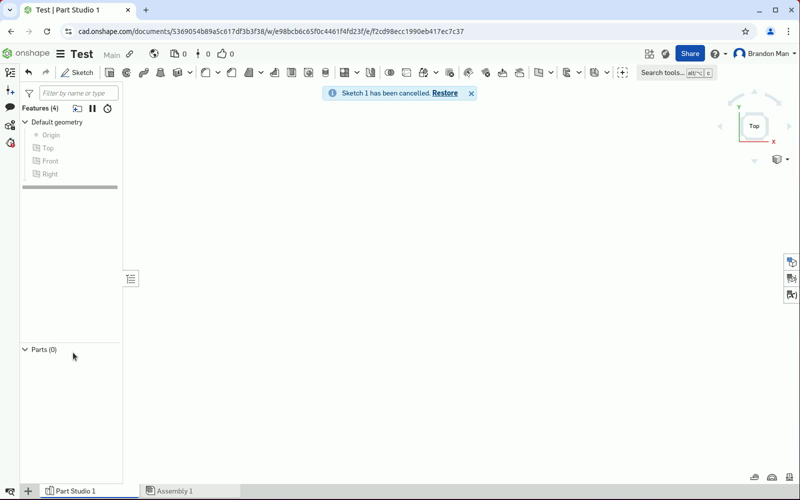
key(y)
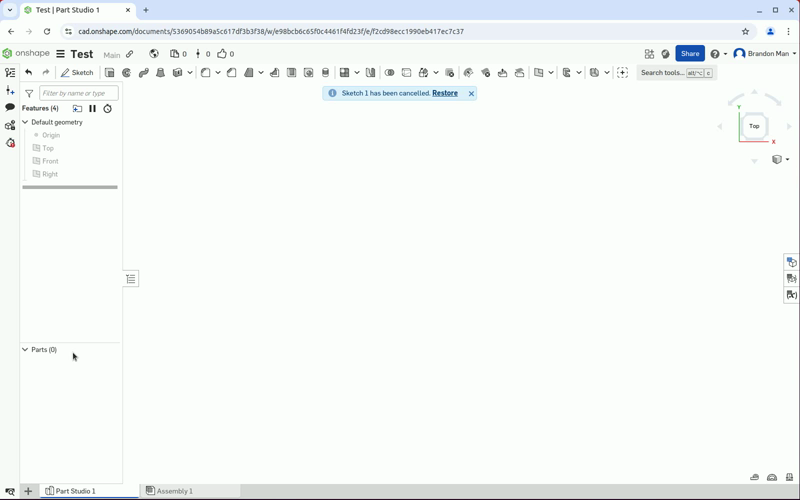
key(shift+p)
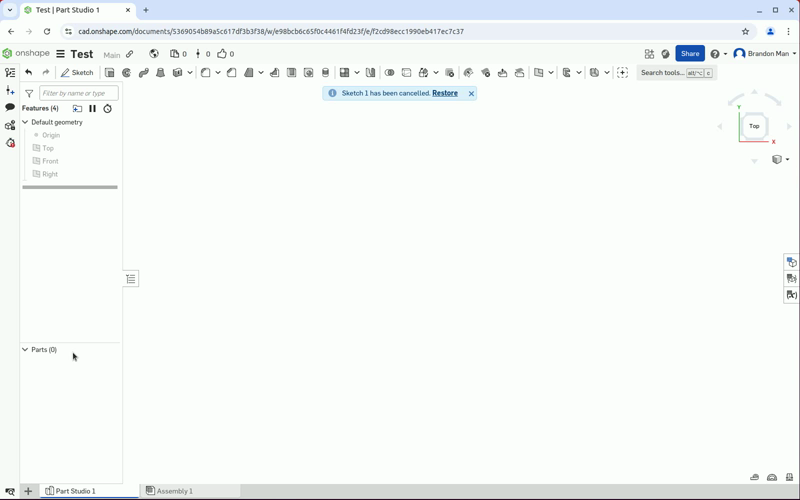
key(space)
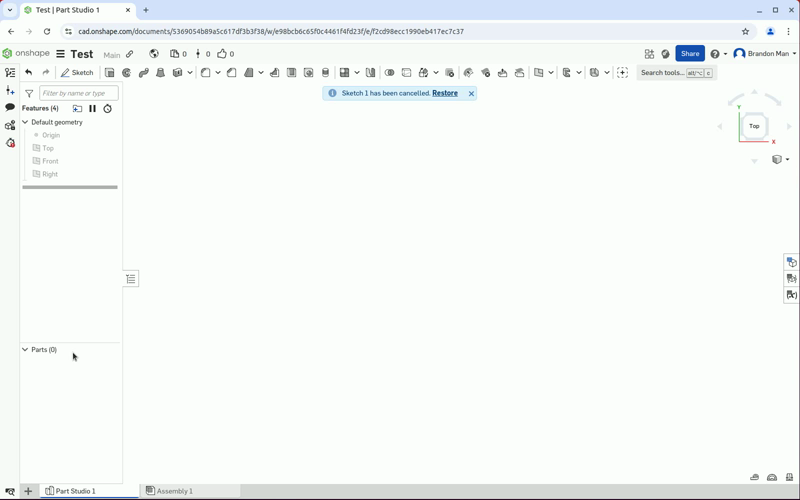
key_down(shift)
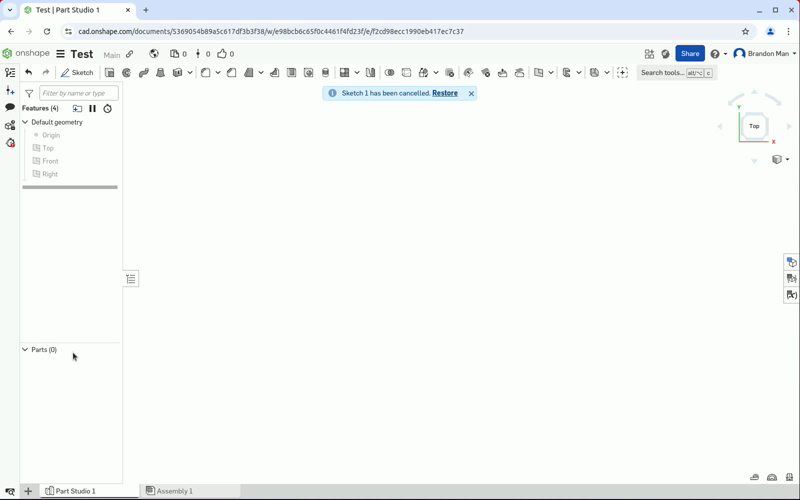
key(up)
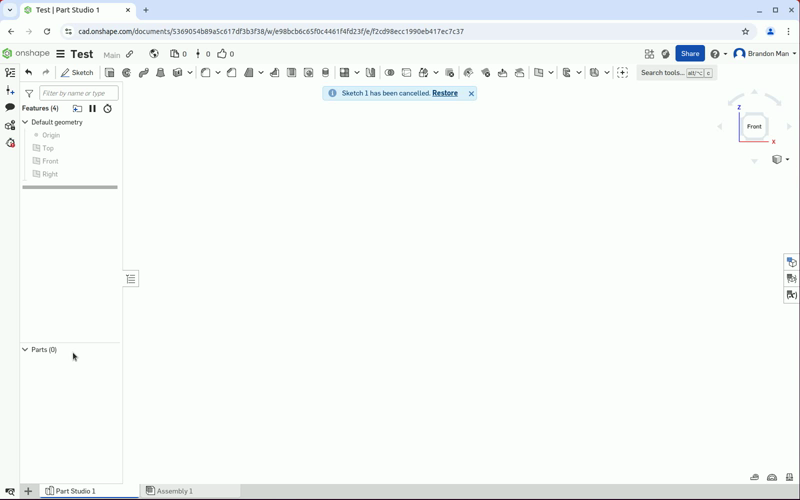
key_up(shift)
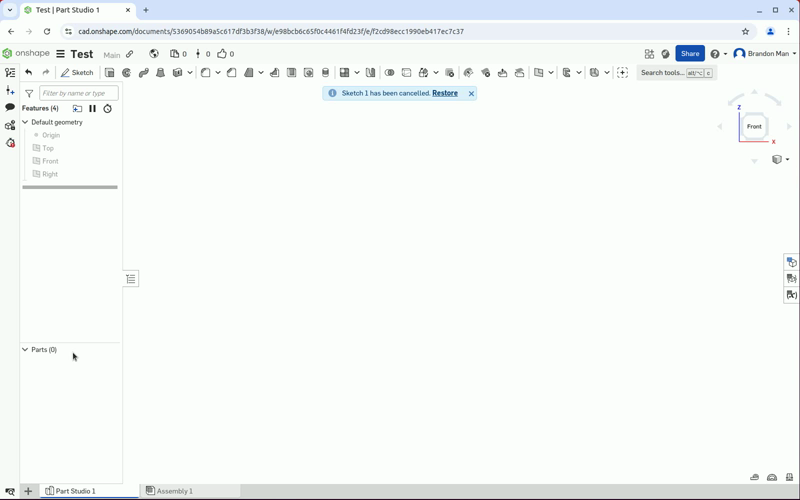
mouse_move(73, 352)
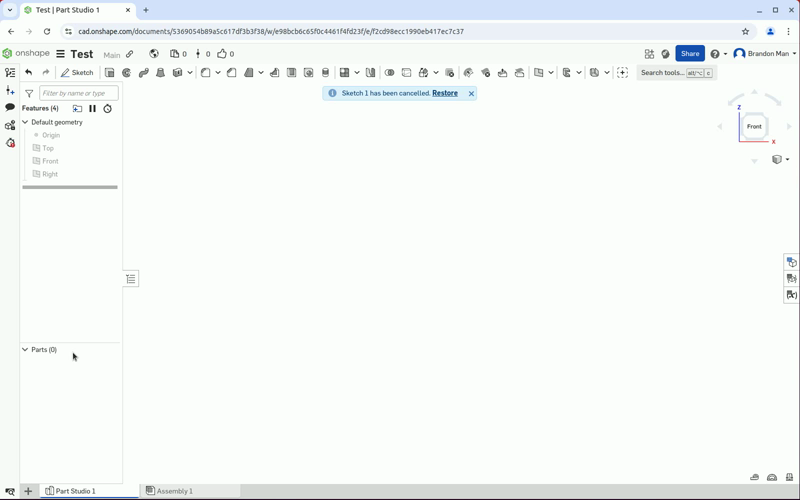
key(shift+y)
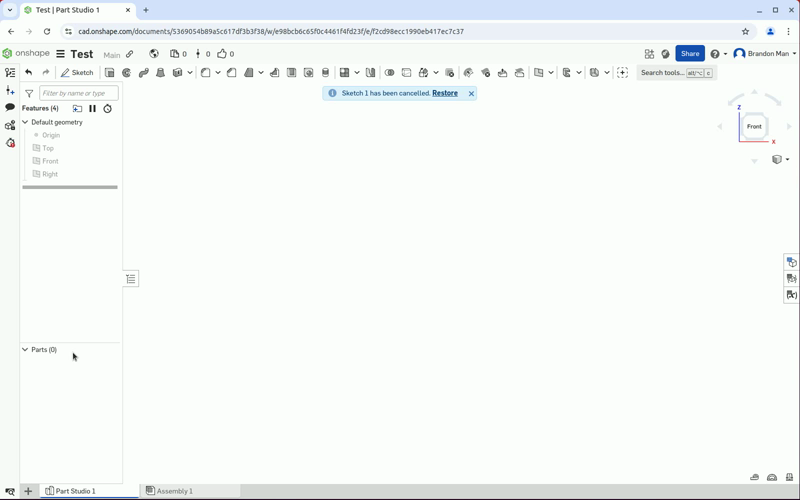
key(shift+s)
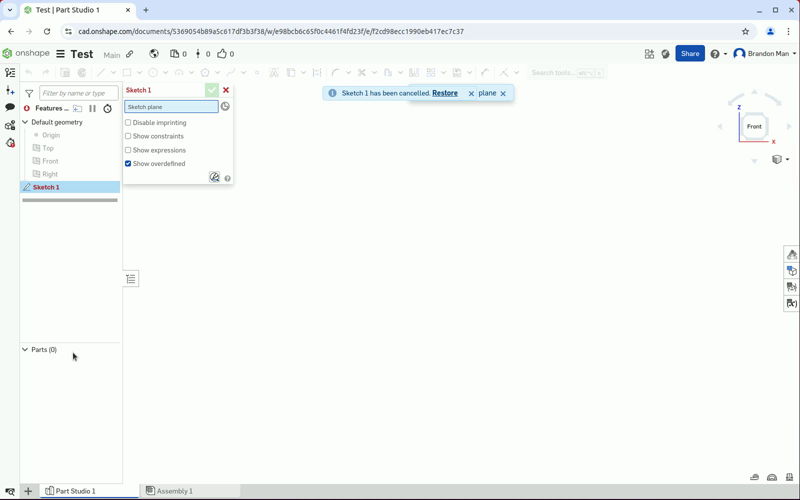
mouse_move(73, 163)
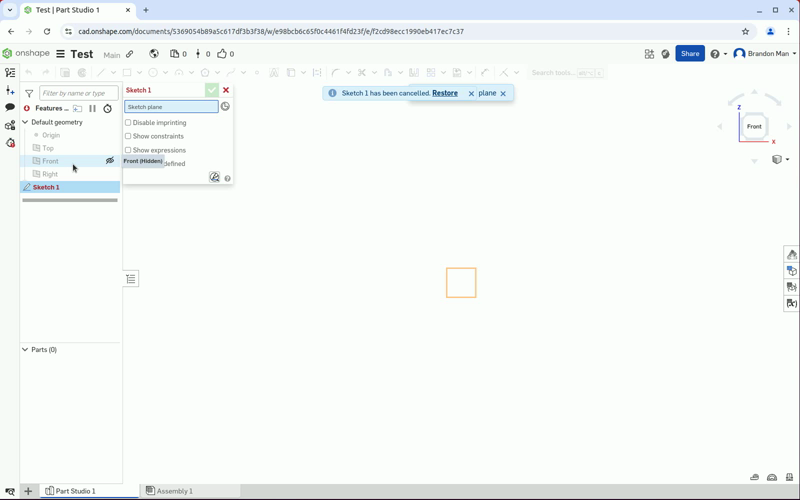
click(73, 163)
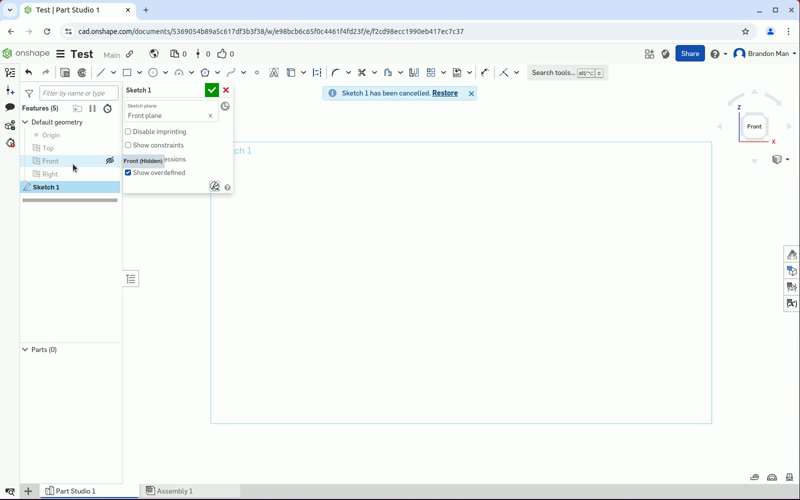
mouse_move(73, 352)
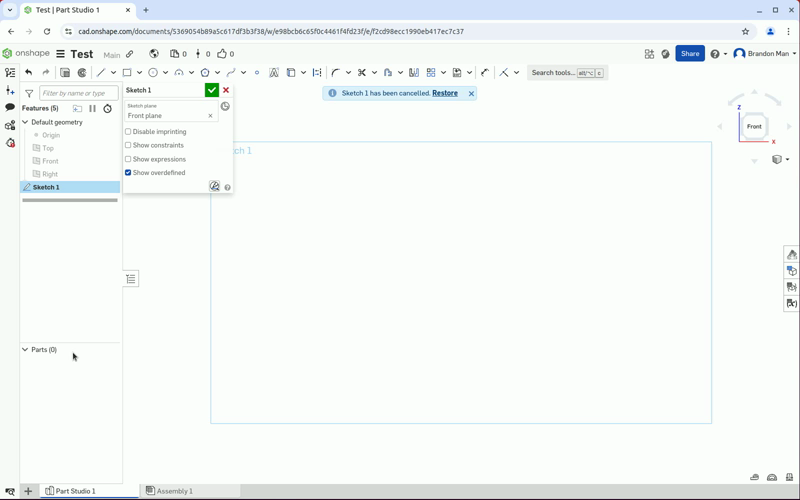
key(y)
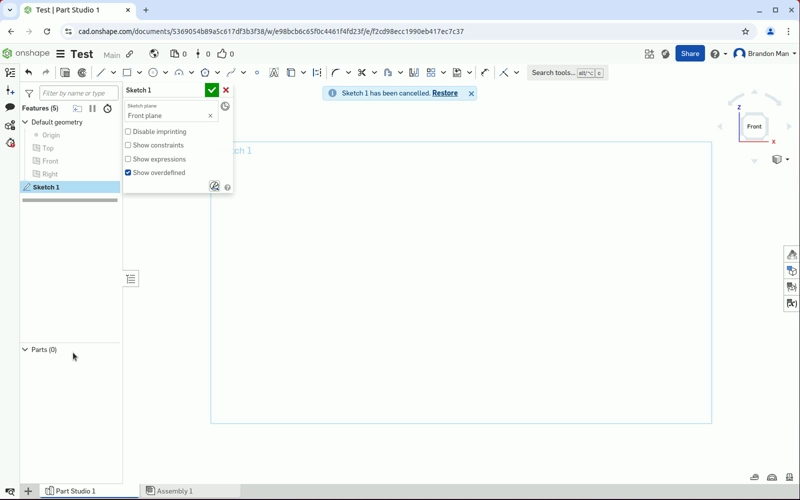
key(l)
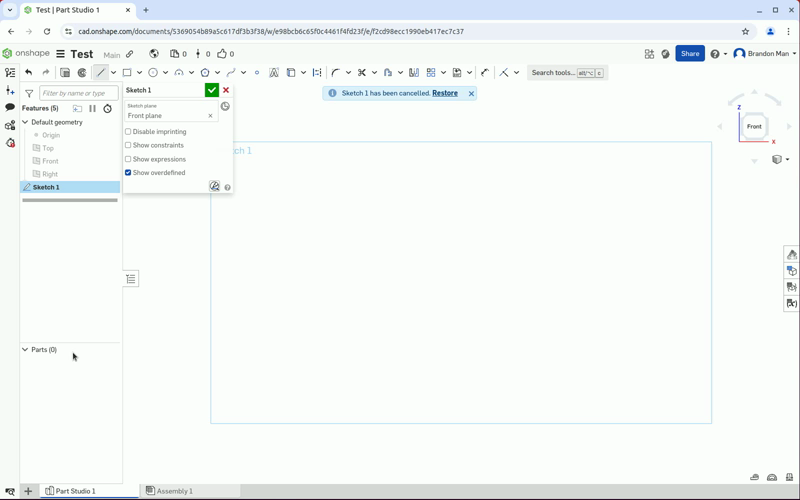
key_down(shift)
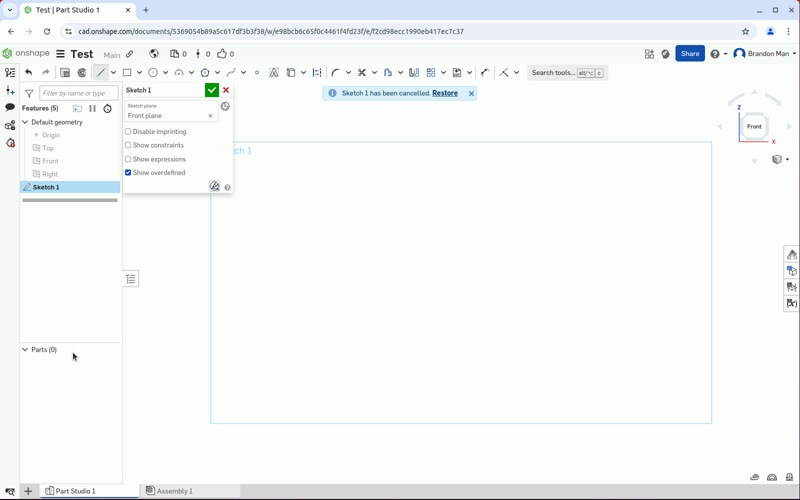
mouse_move(348, 282)
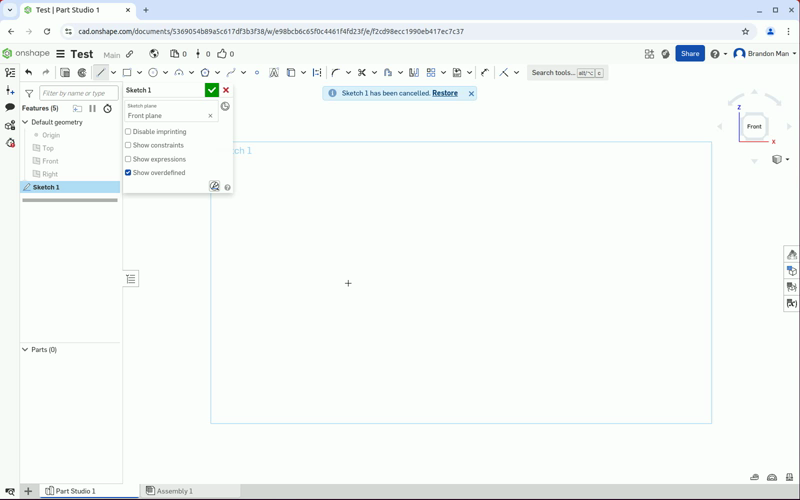
click(348, 282)
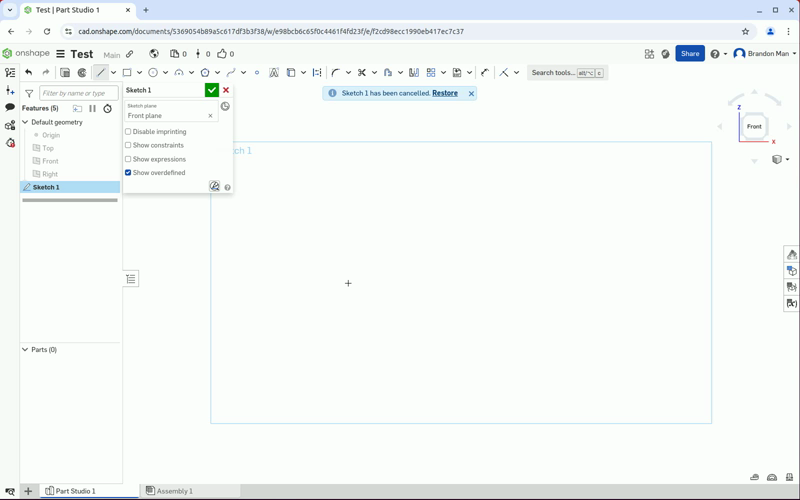
key_up(shift)
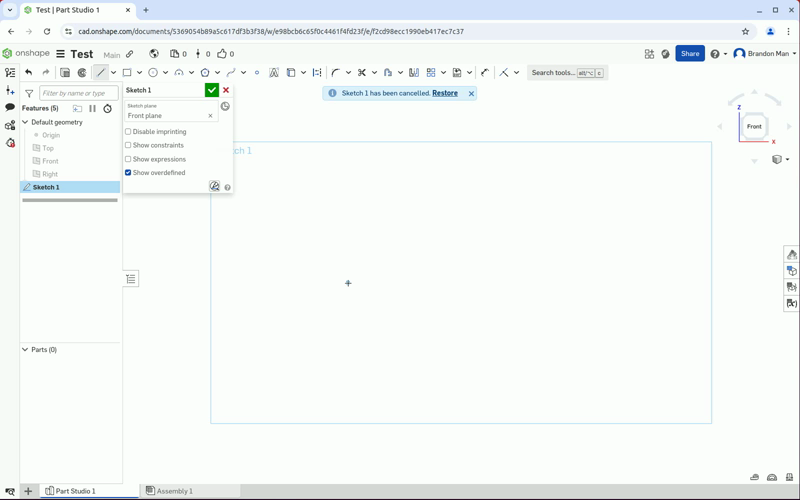
key_down(shift)
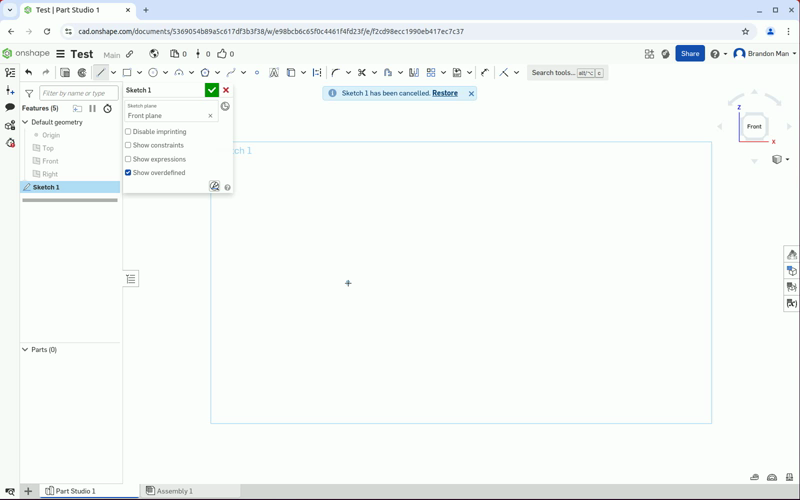
mouse_move(460, 282)
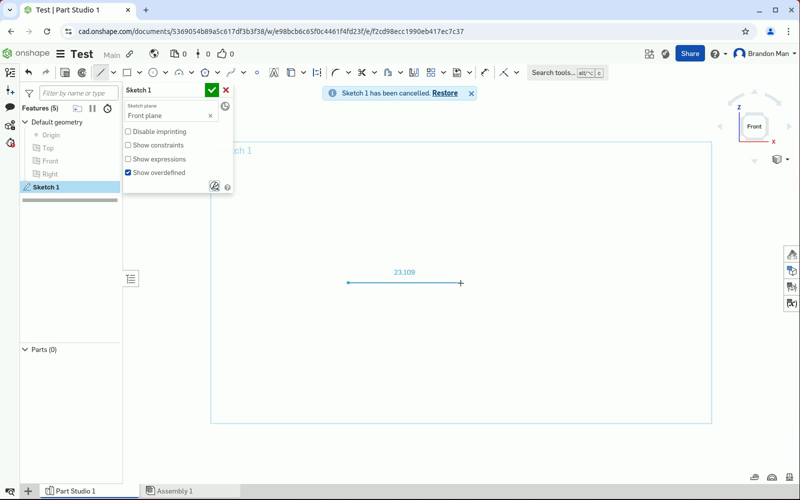
click(460, 282)
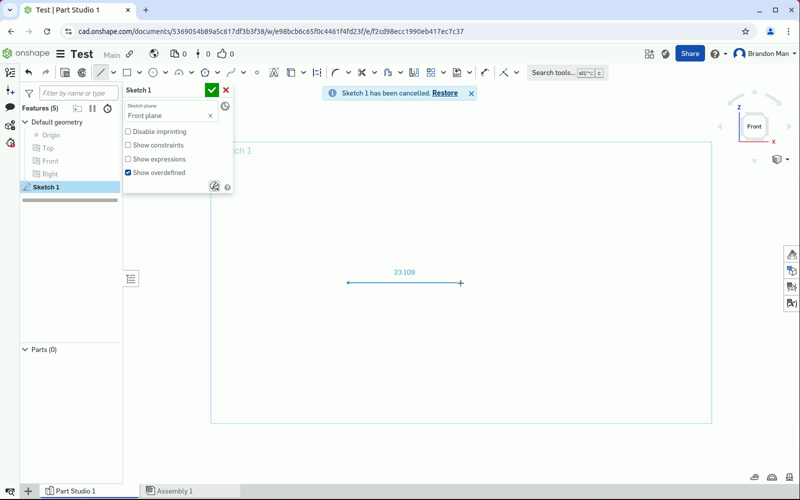
key_up(shift)
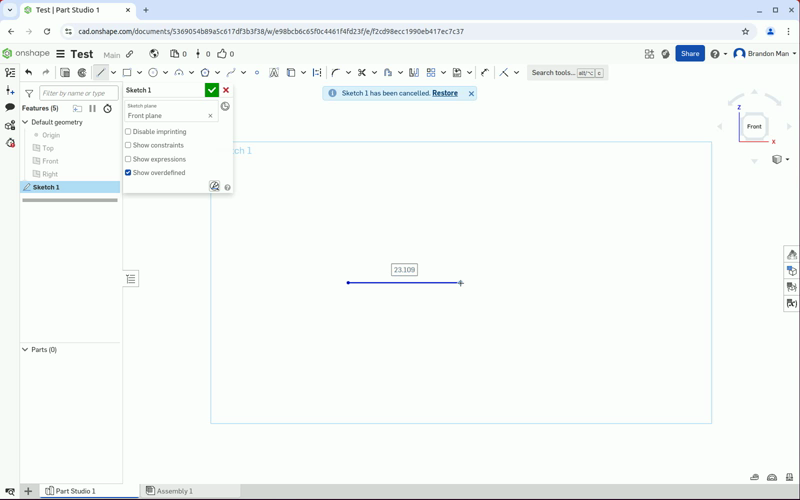
key_down(shift)
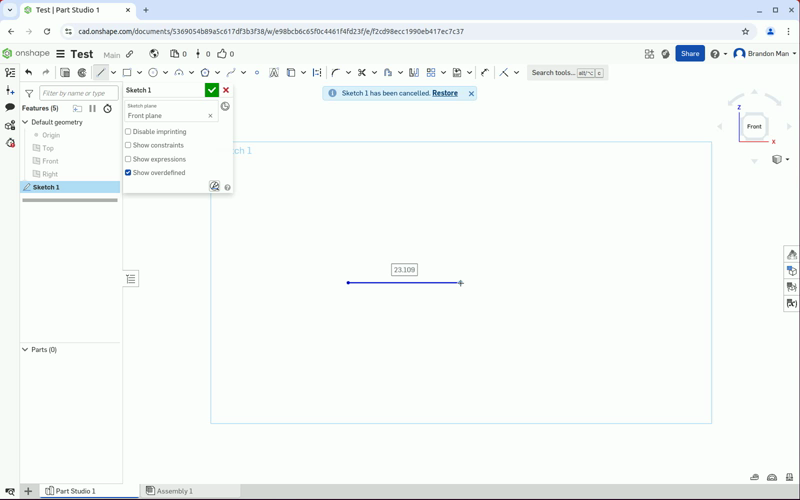
mouse_move(460, 222)
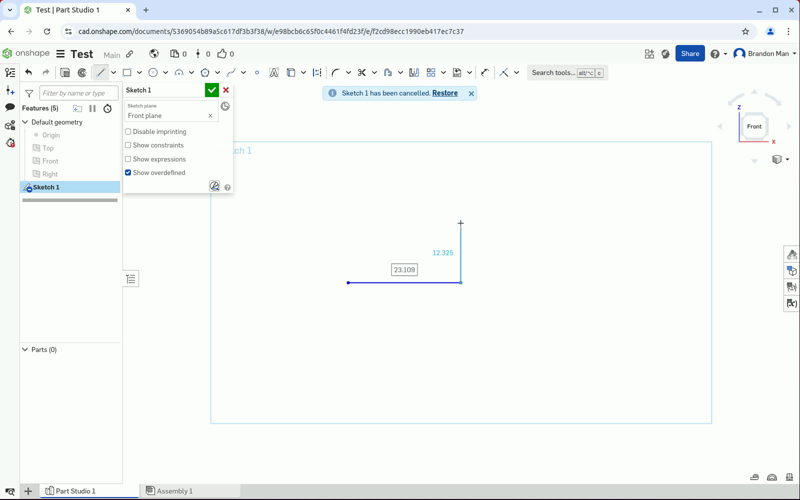
click(460, 222)
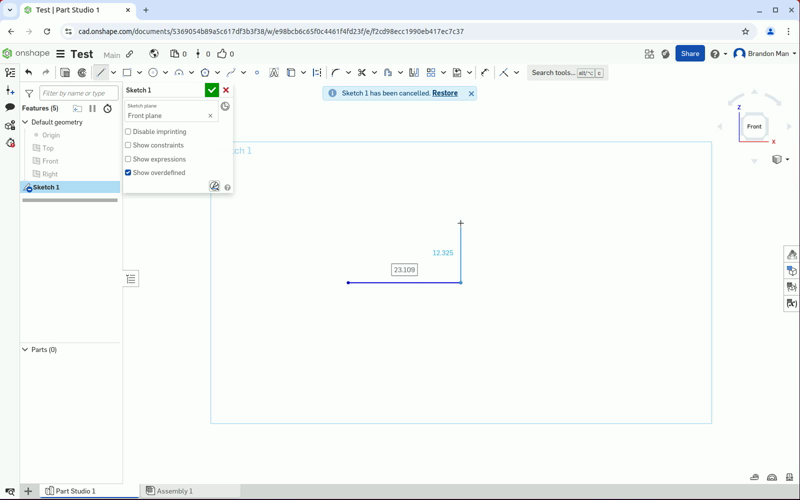
key_up(shift)
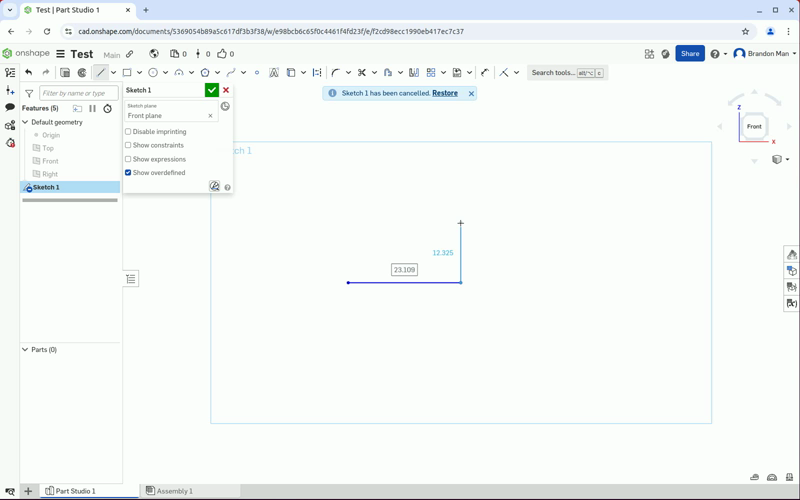
key_down(shift)
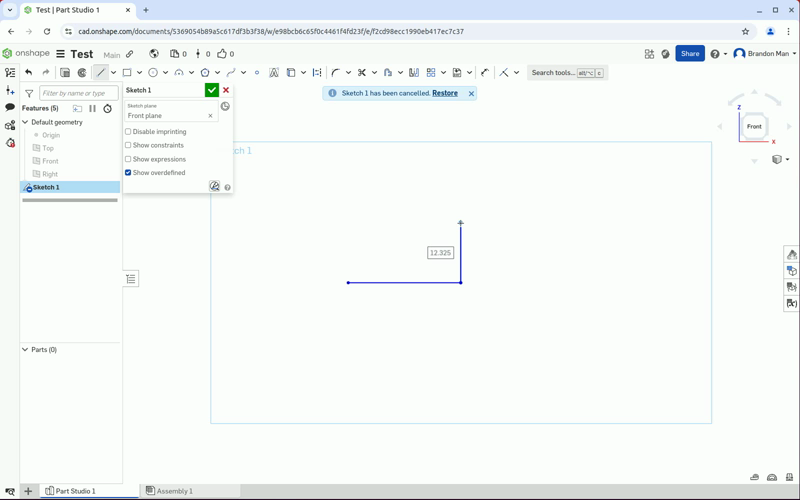
mouse_move(490, 222)
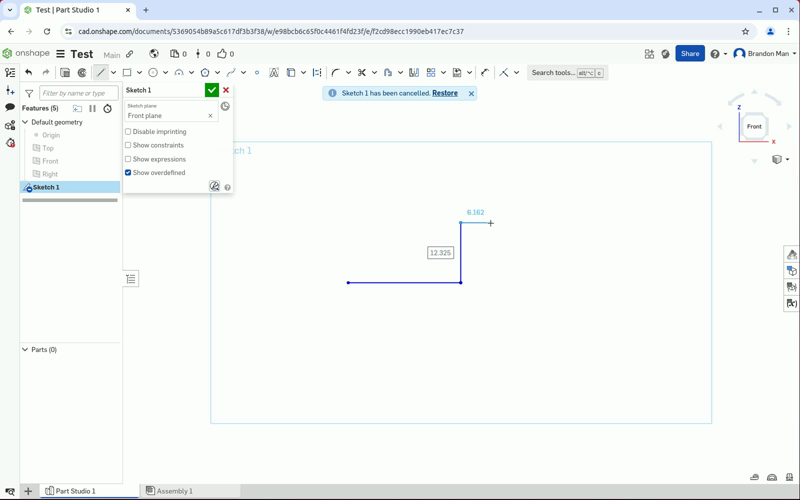
mouse_move(451, 222)
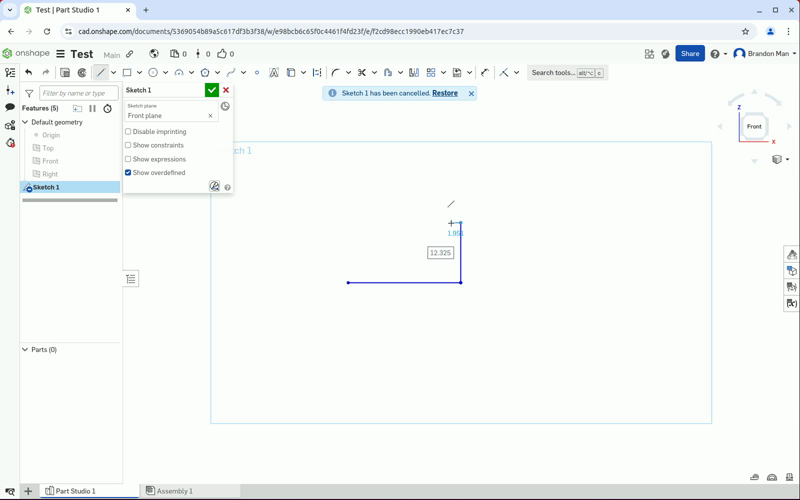
click(451, 222)
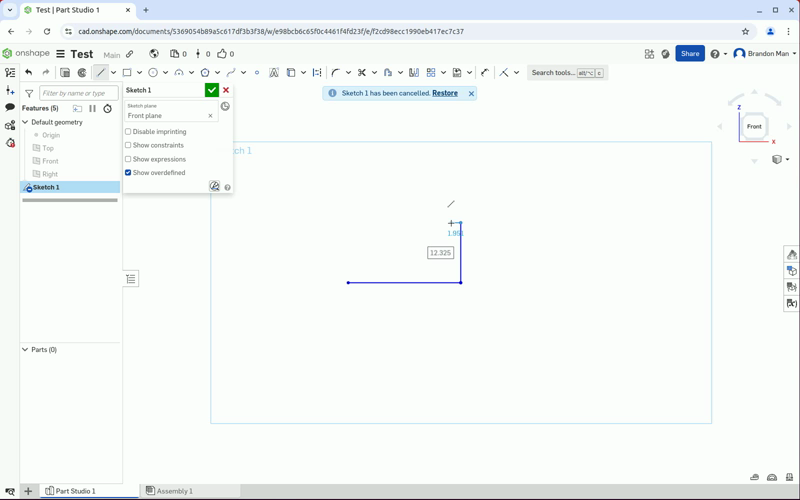
key_up(shift)
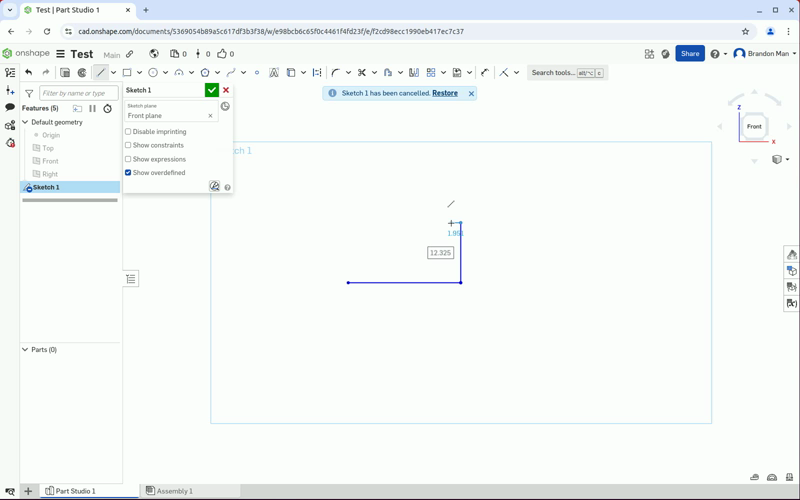
key_down(shift)
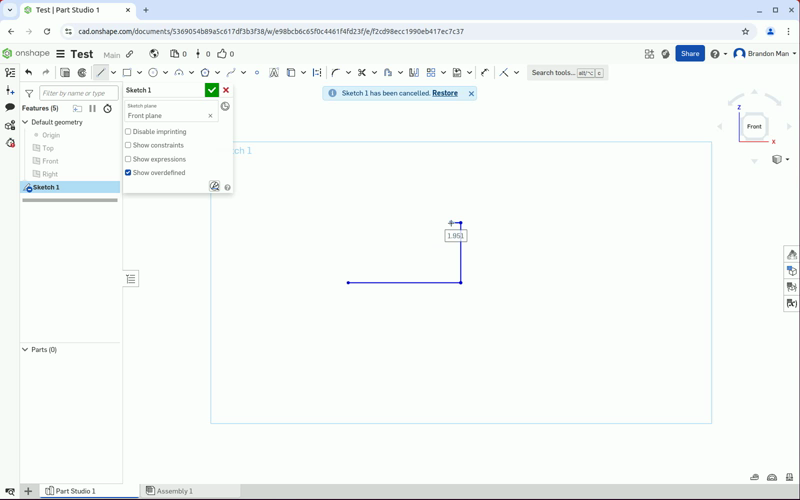
mouse_move(481, 222)
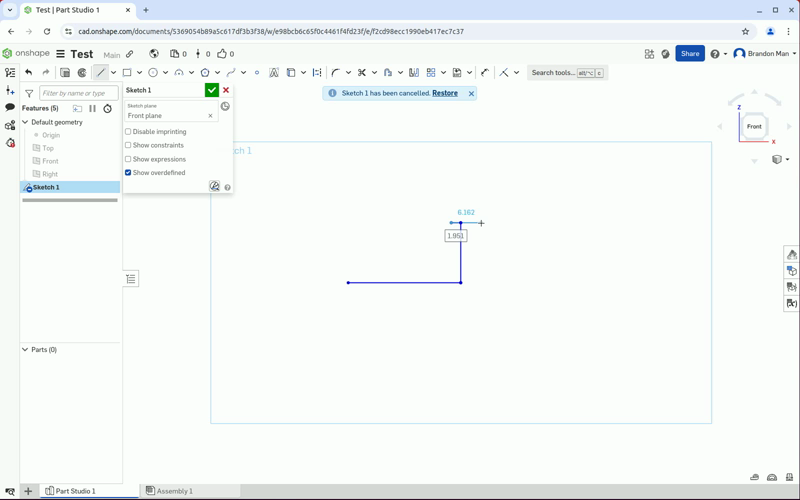
mouse_move(451, 259)
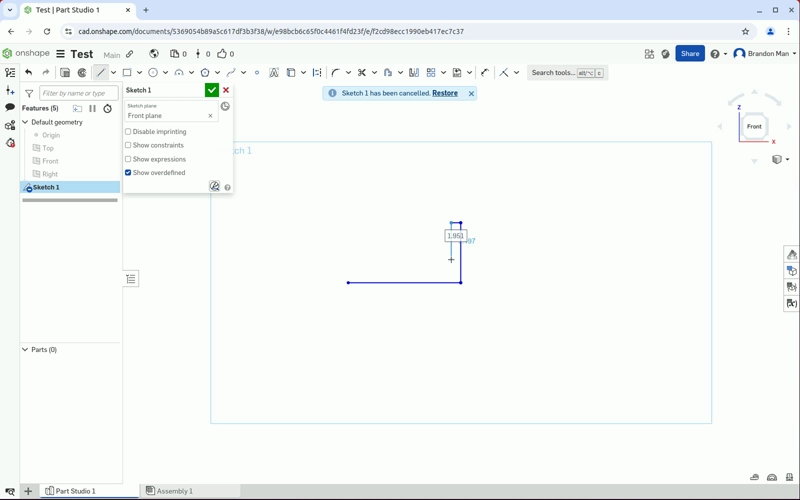
click(451, 259)
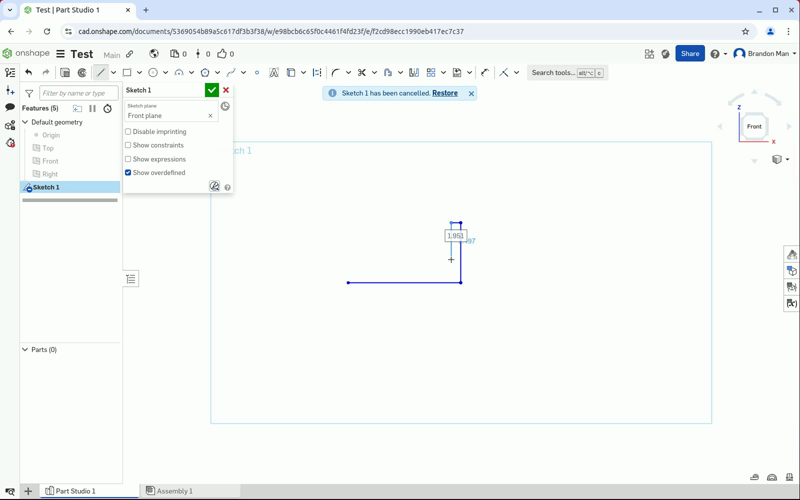
key_up(shift)
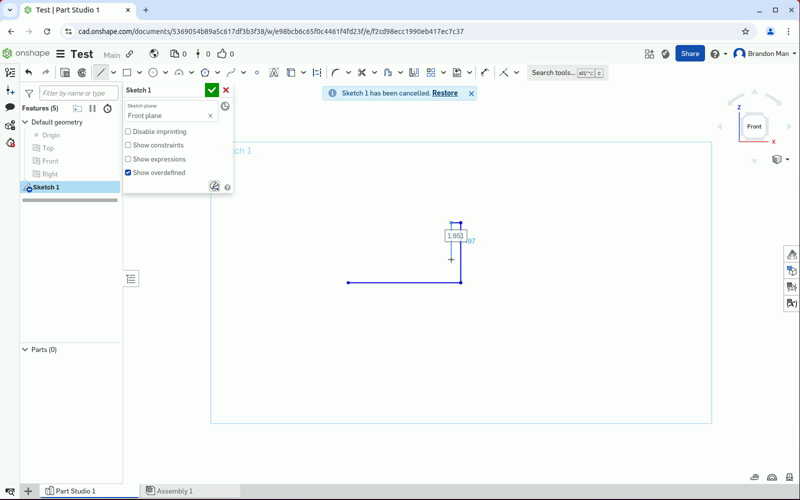
key_down(shift)
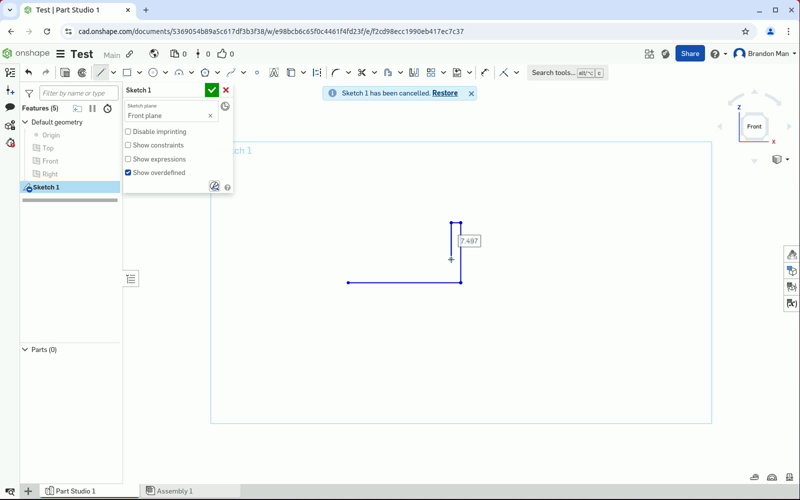
mouse_move(357, 259)
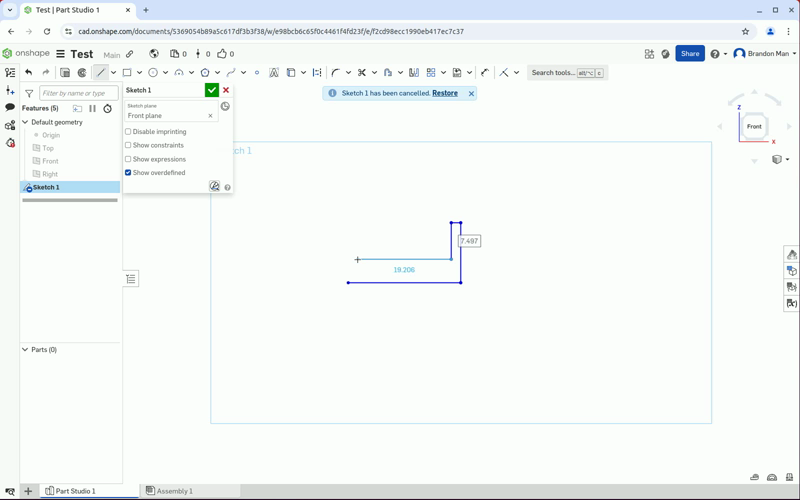
click(357, 259)
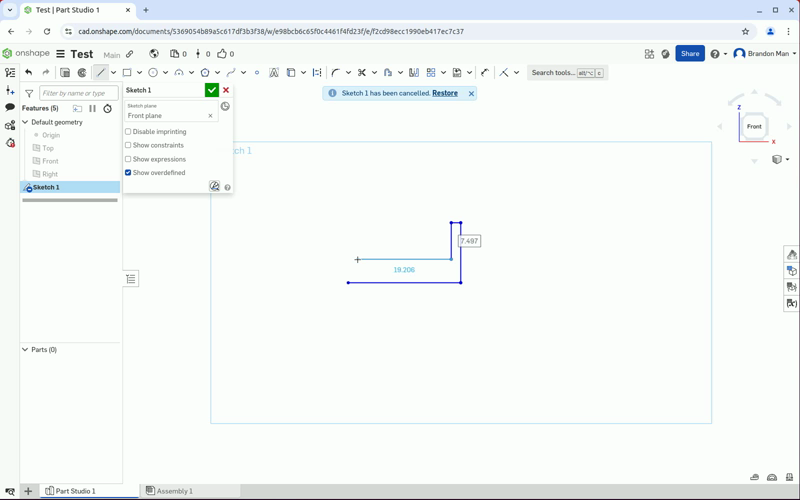
key_up(shift)
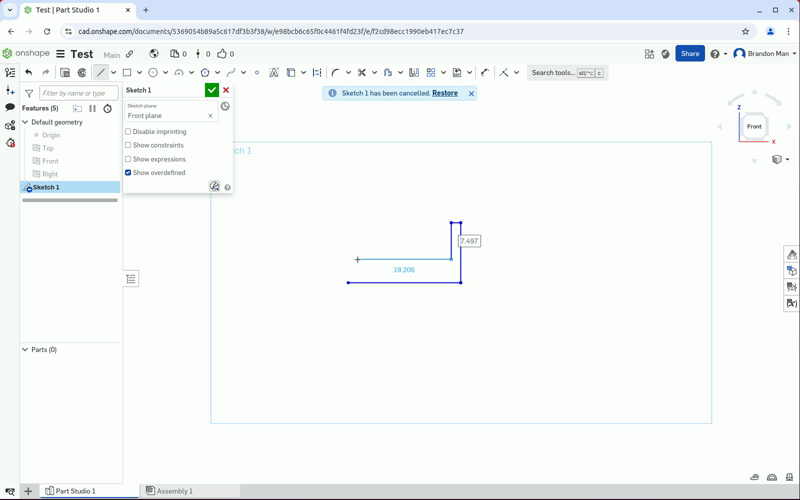
key_down(shift)
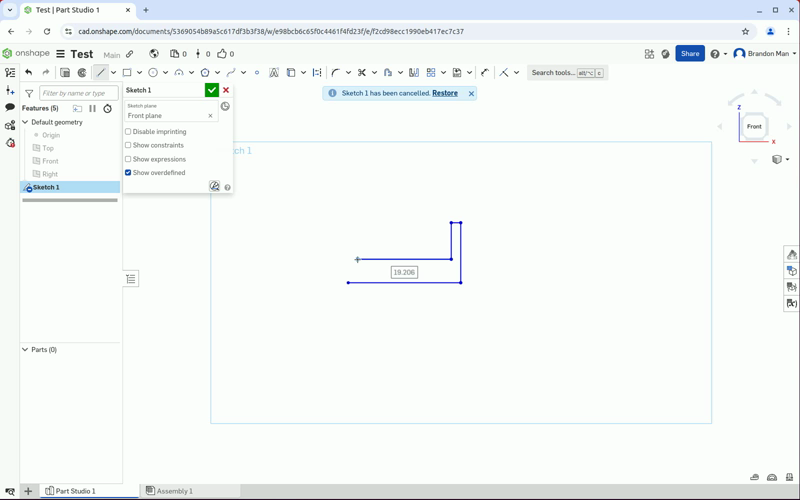
mouse_move(387, 259)
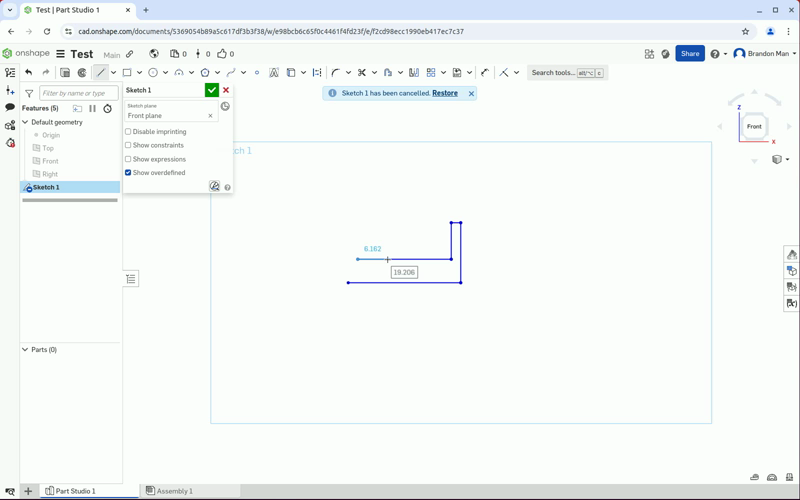
mouse_move(357, 222)
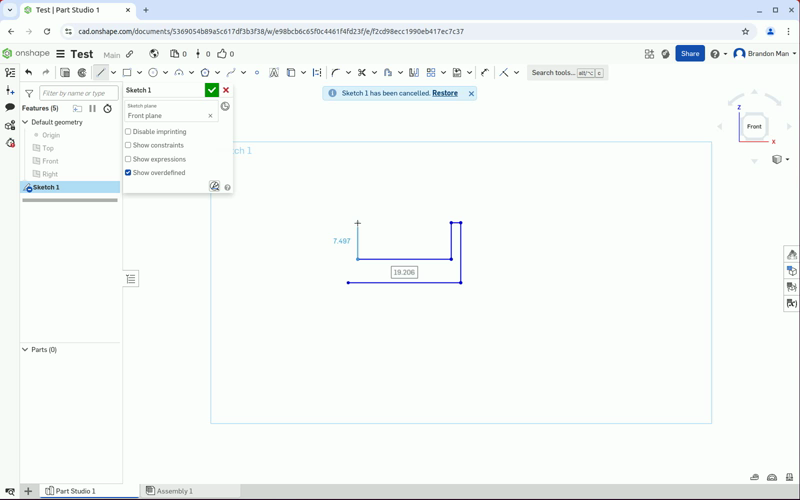
click(357, 222)
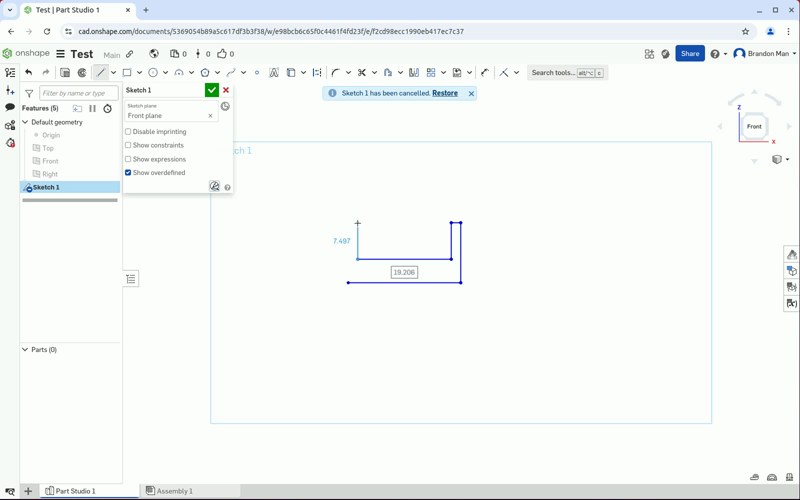
key_up(shift)
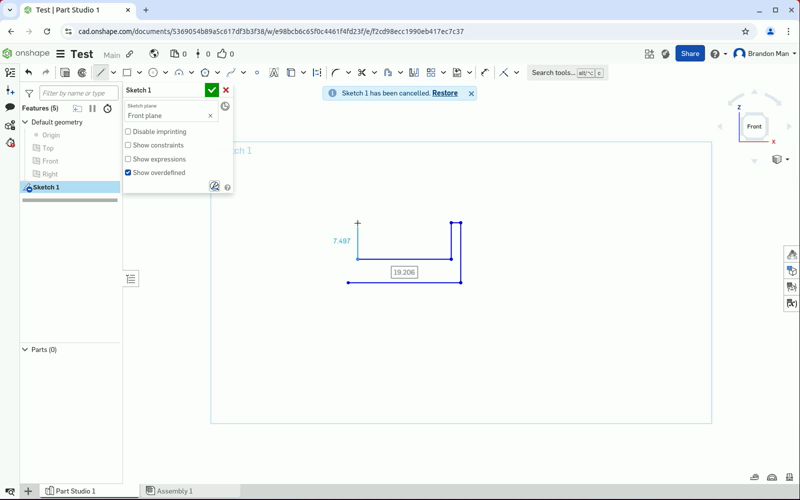
key_down(shift)
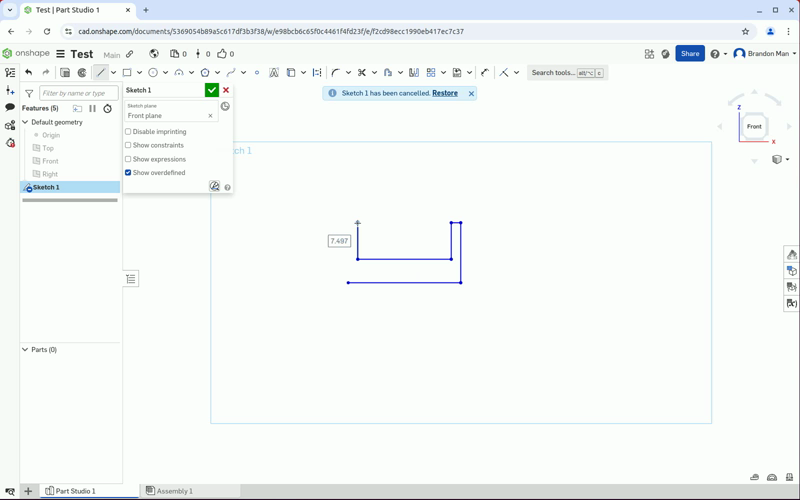
mouse_move(387, 222)
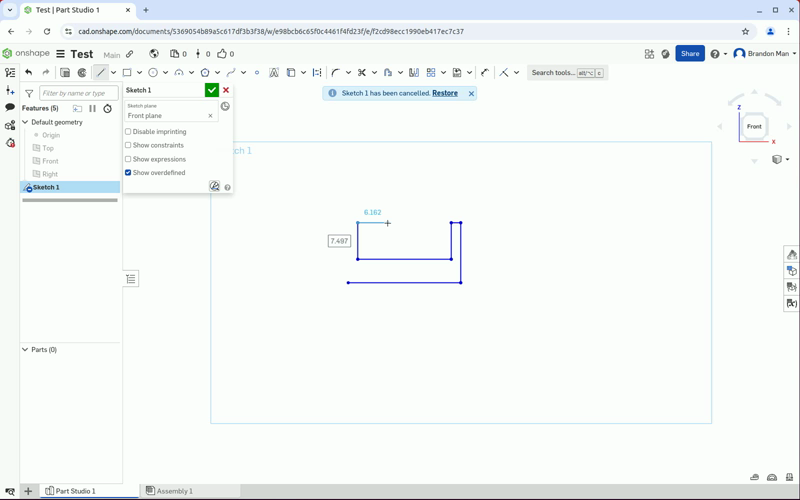
mouse_move(348, 222)
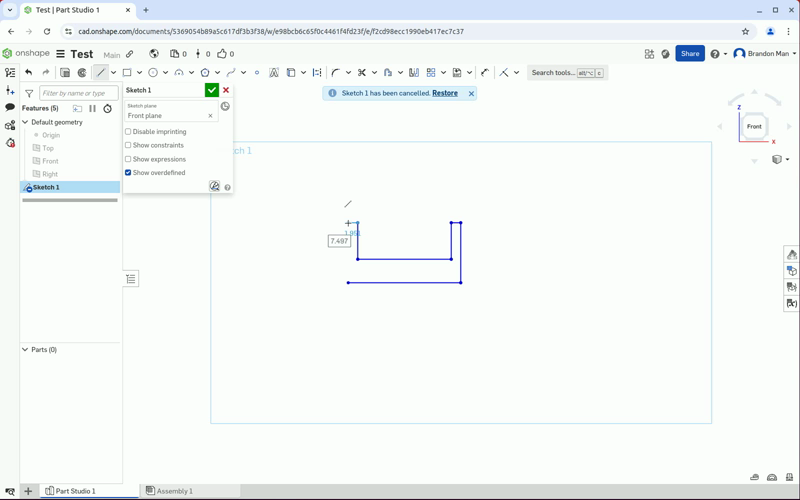
click(348, 222)
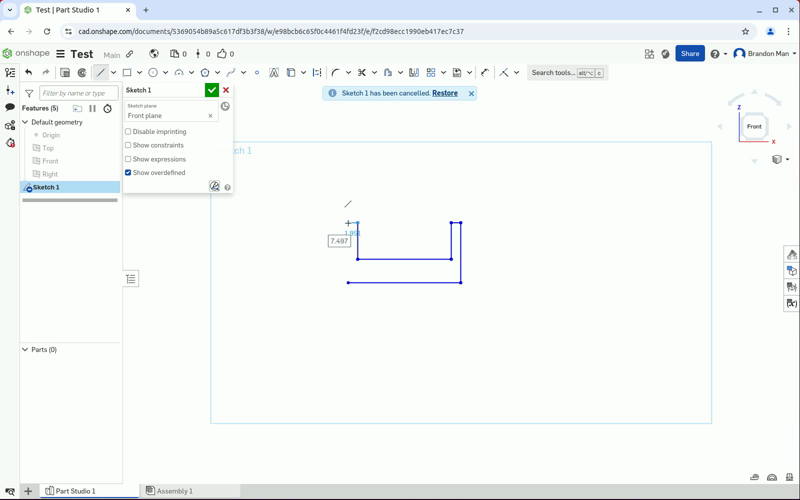
key_up(shift)
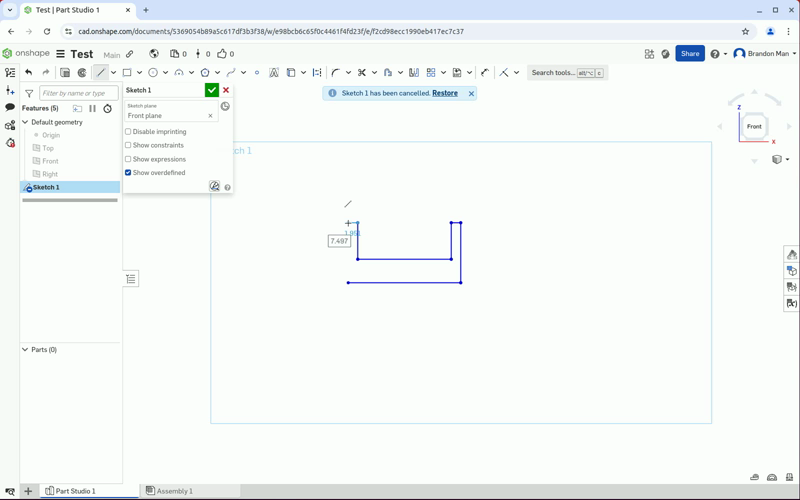
key_down(shift)
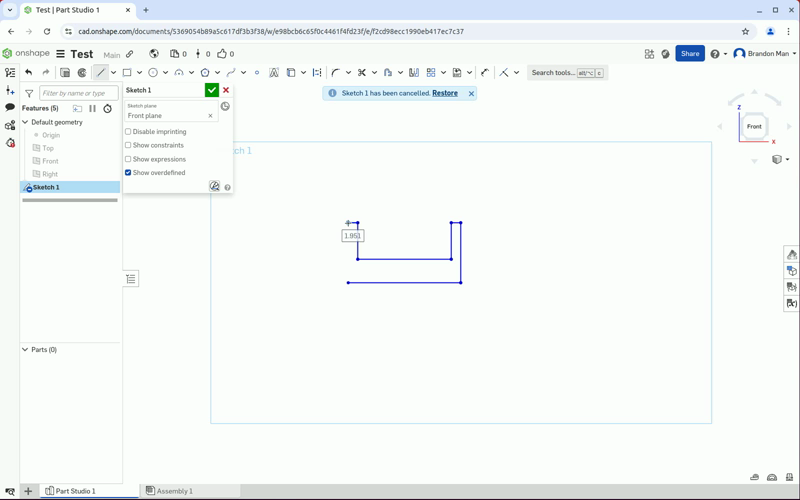
mouse_move(348, 282)
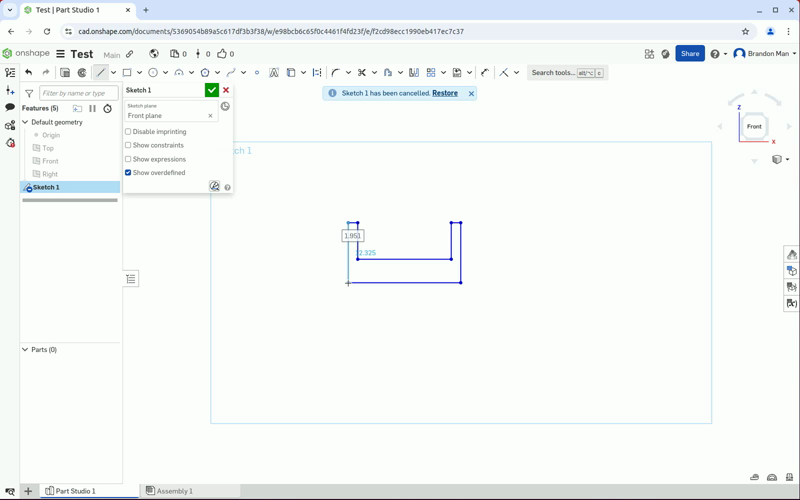
key_up(shift)
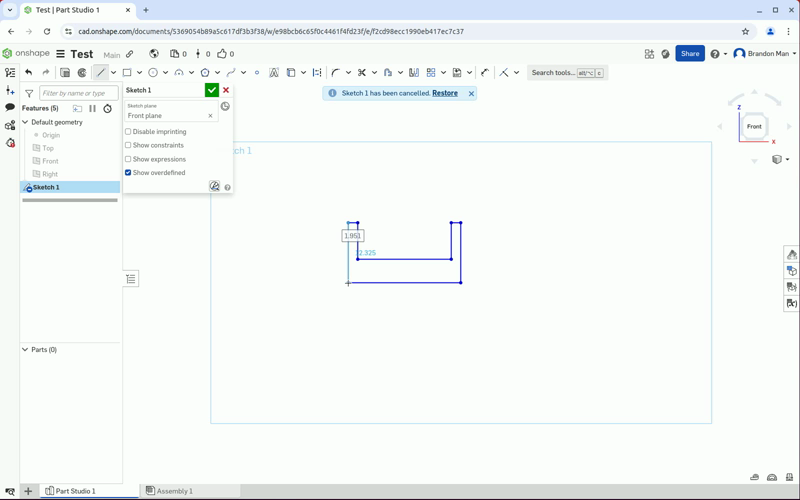
click(348, 282)
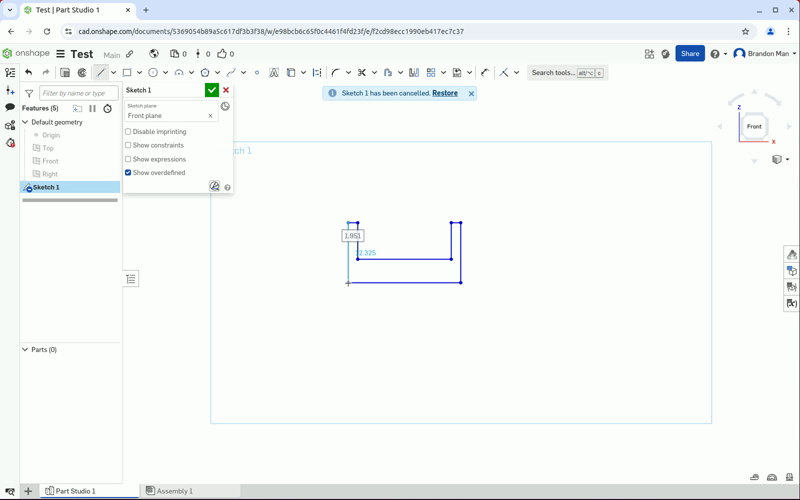
key(esc)
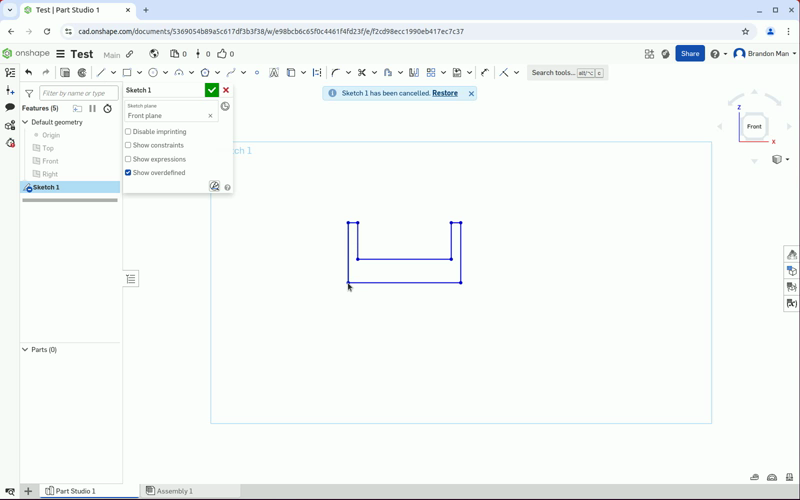
mouse_move(442, 278)
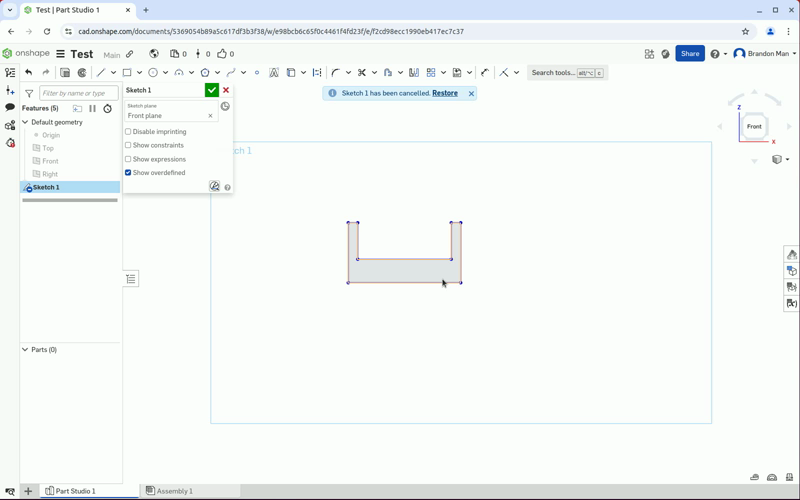
click(442, 278)
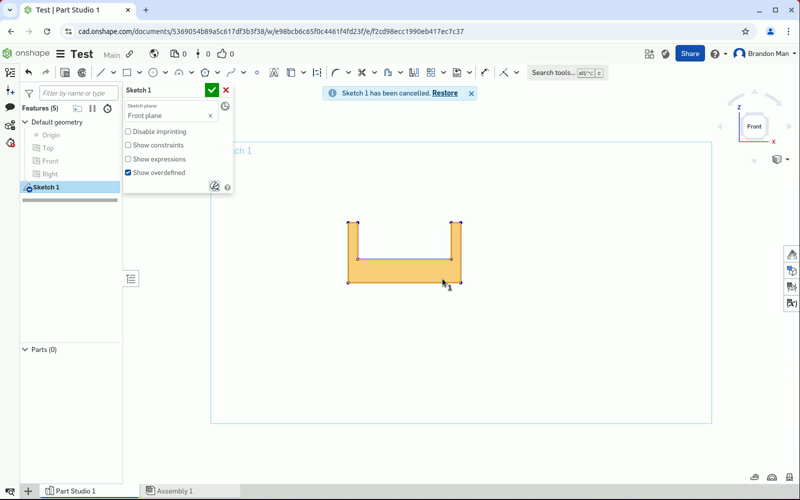
mouse_move(73, 352)
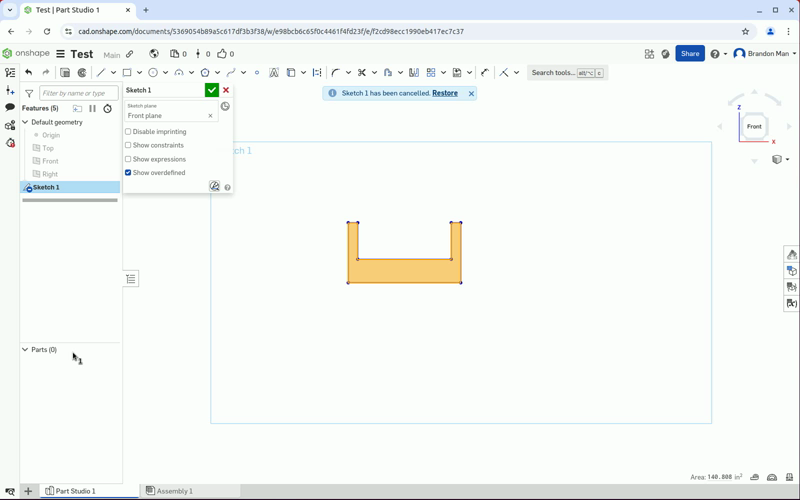
key(shift+y)
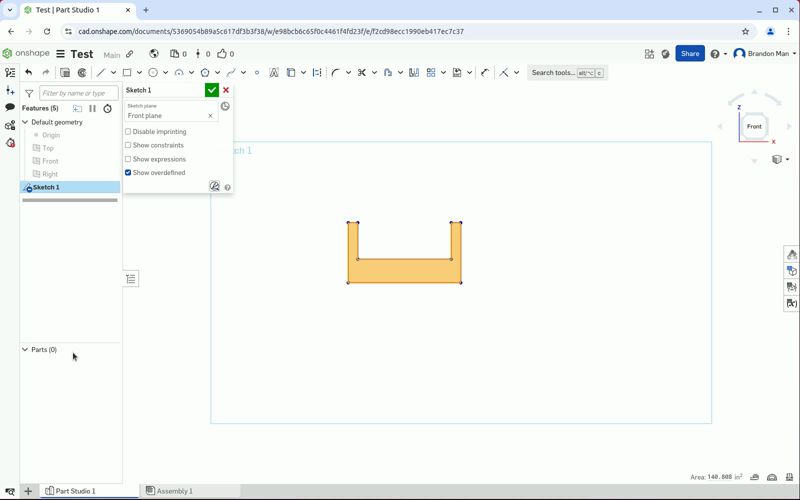
key(shift+e)
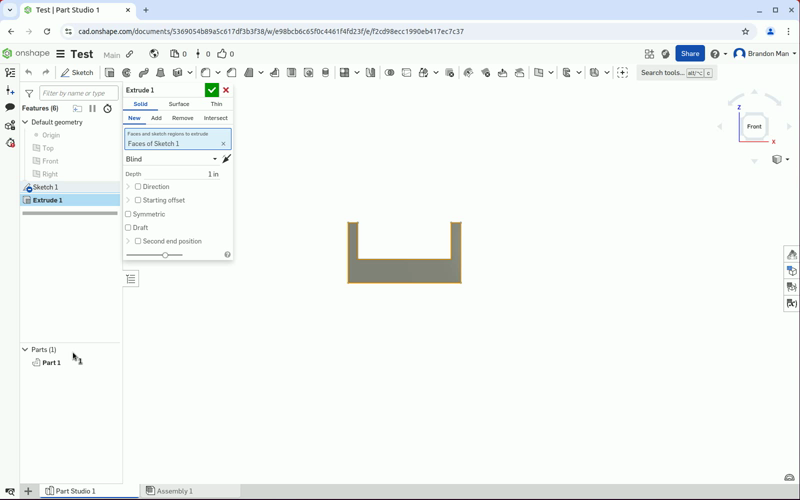
mouse_move(143, 106)
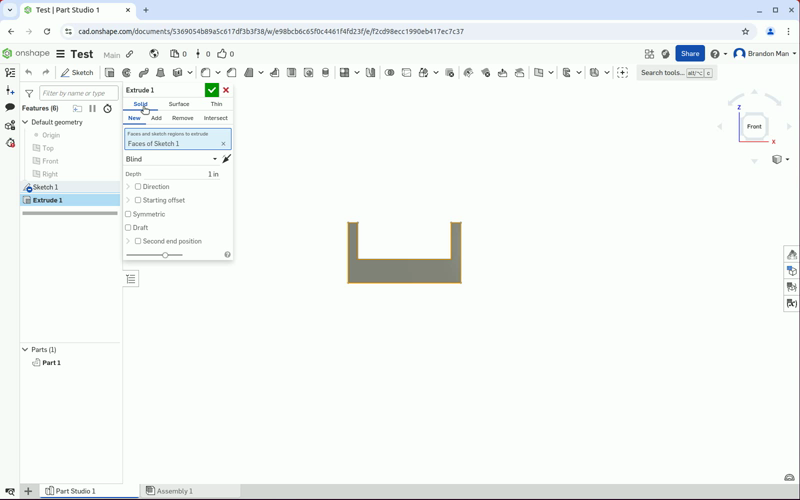
click(143, 106)
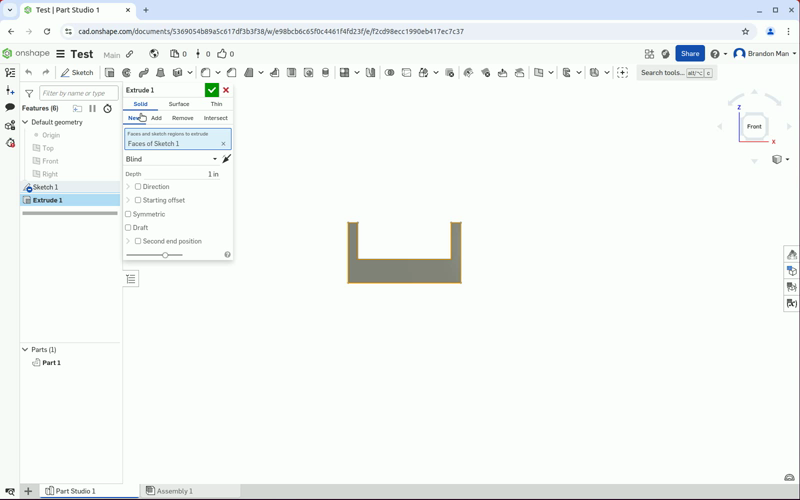
mouse_move(137, 120)
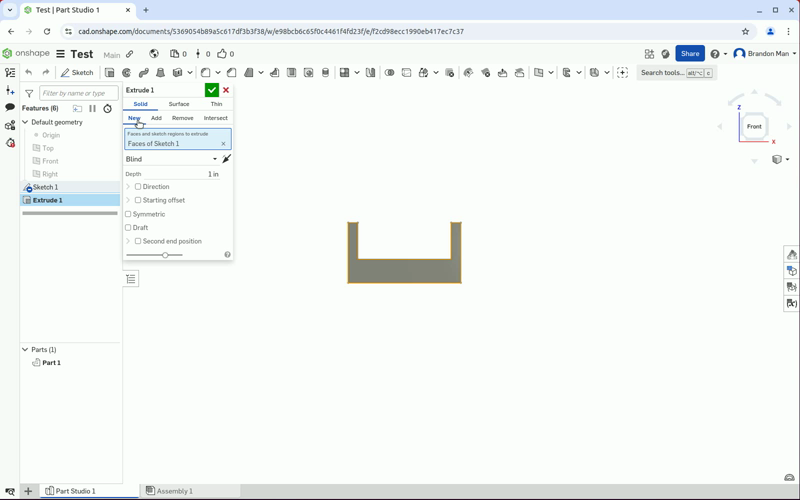
click(137, 120)
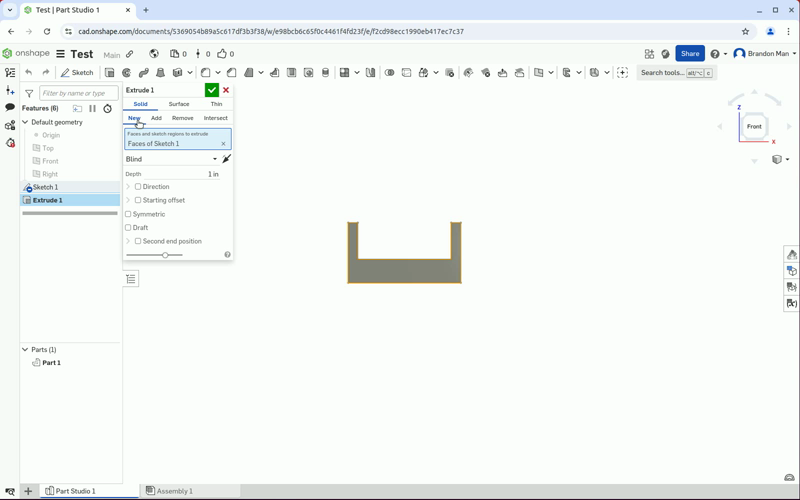
key(tab, 4)
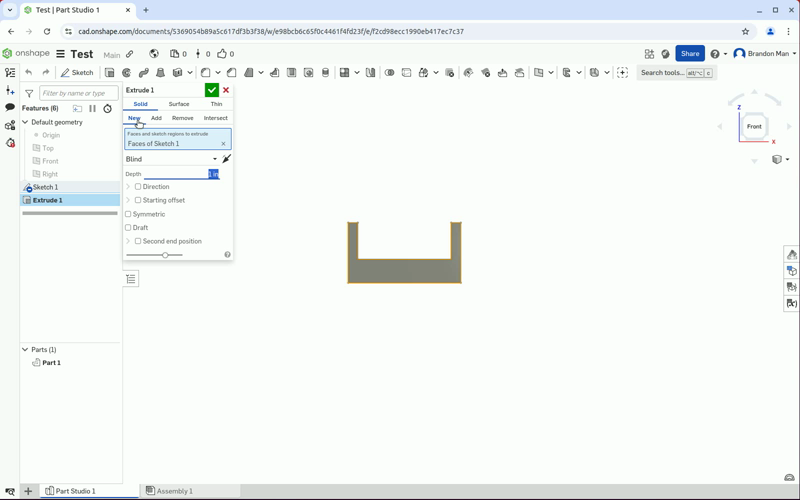
text(5.777)
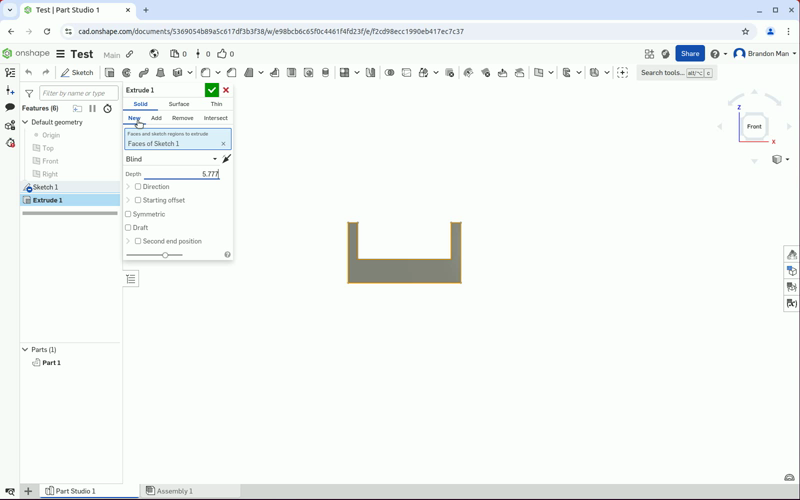
key(enter)
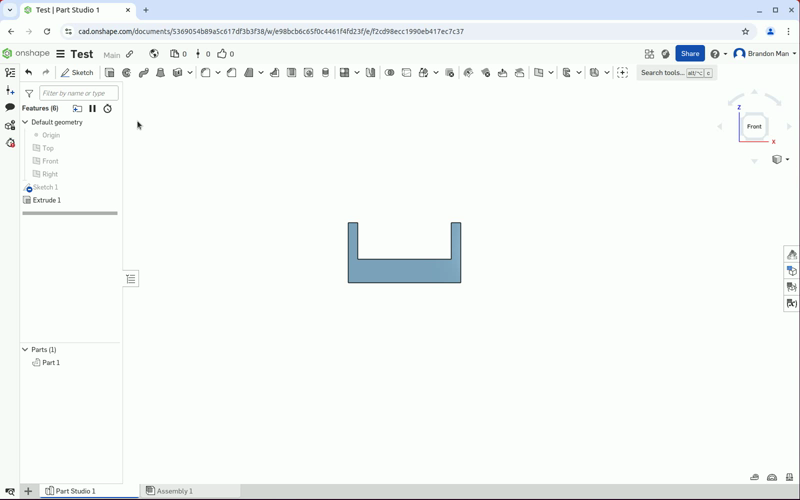
key(shift+h)
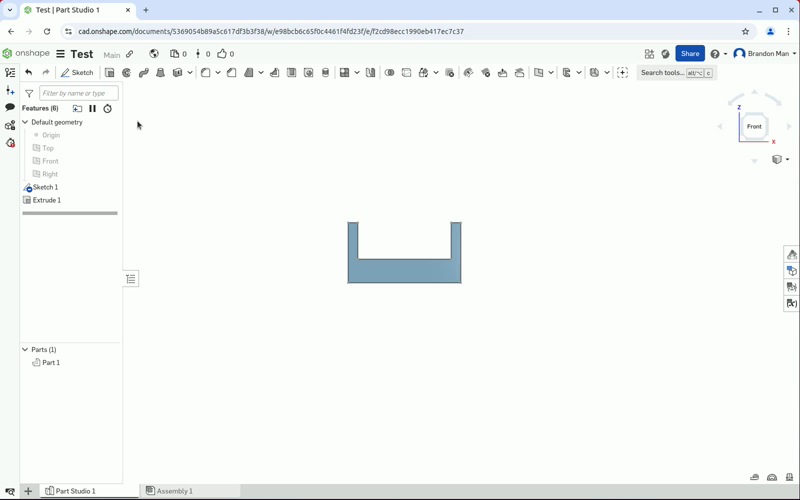
key(shift+h)
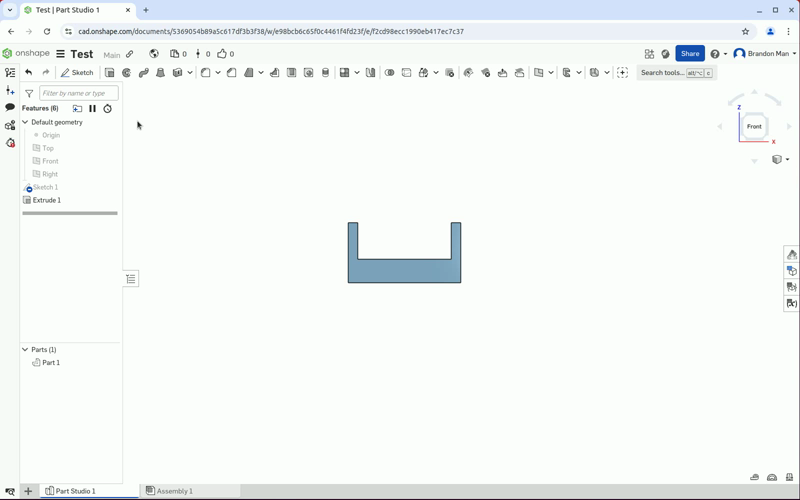
mouse_move(73, 189)
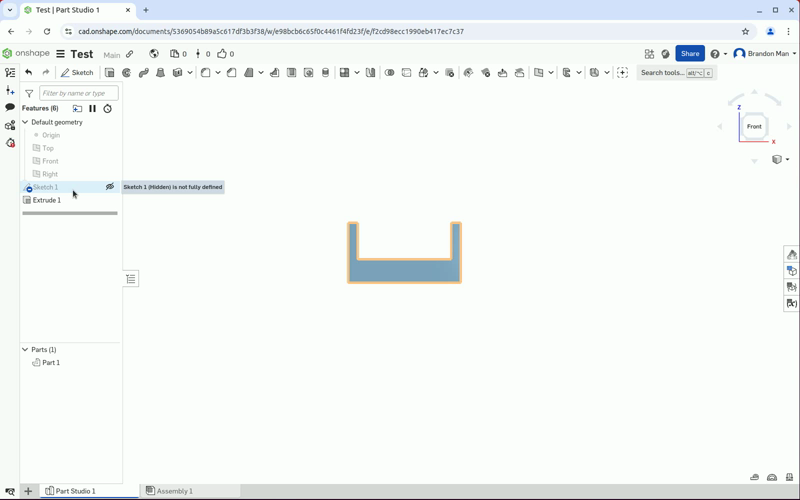
click(73, 189)
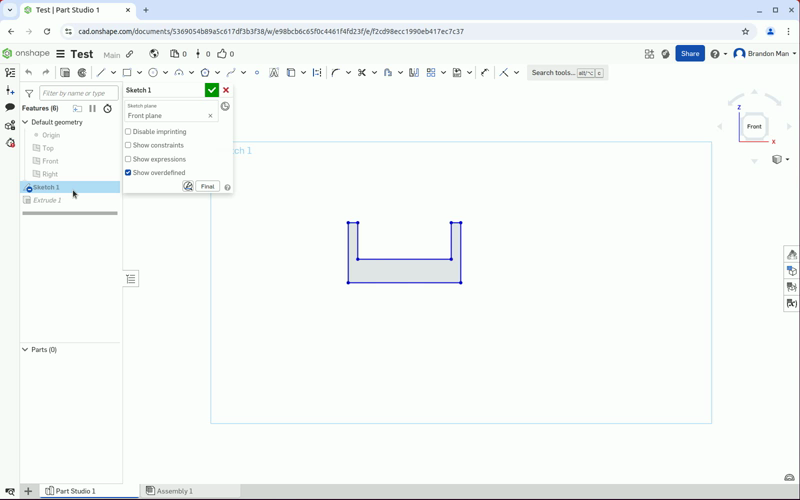
mouse_move(229, 92)
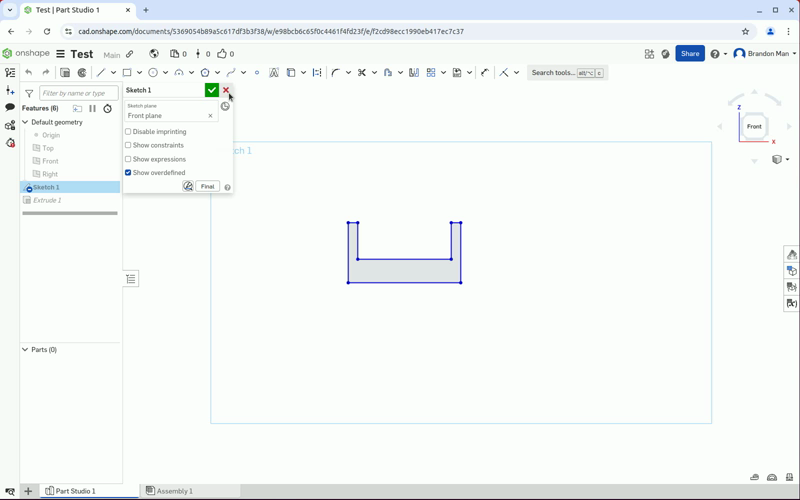
click(229, 92)
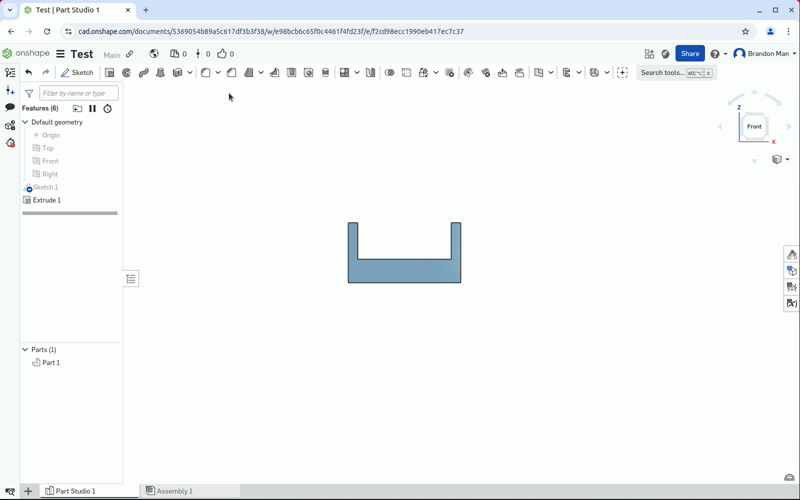
mouse_move(541, 75)
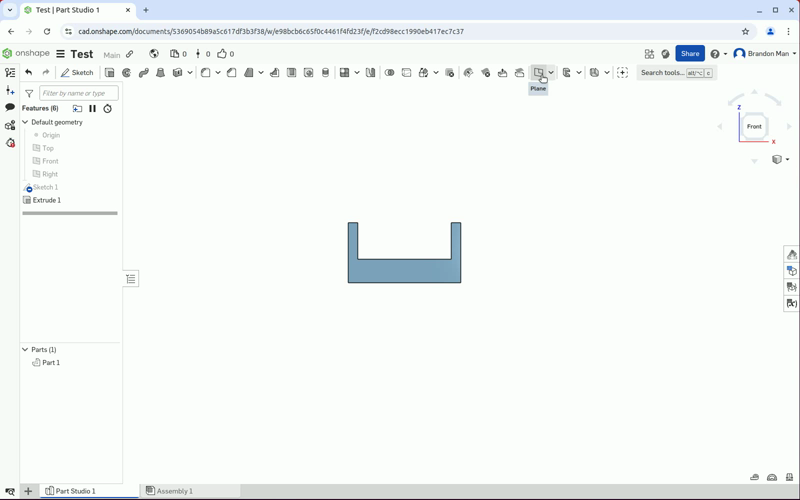
click(541, 75)
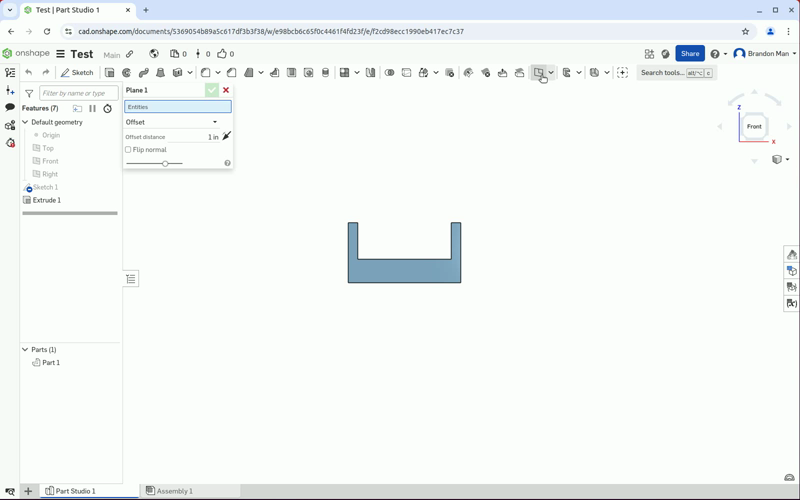
mouse_move(73, 163)
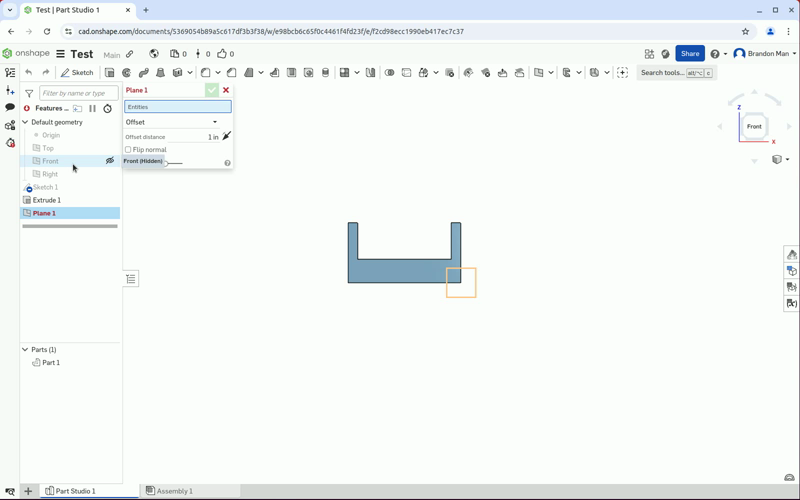
click(73, 163)
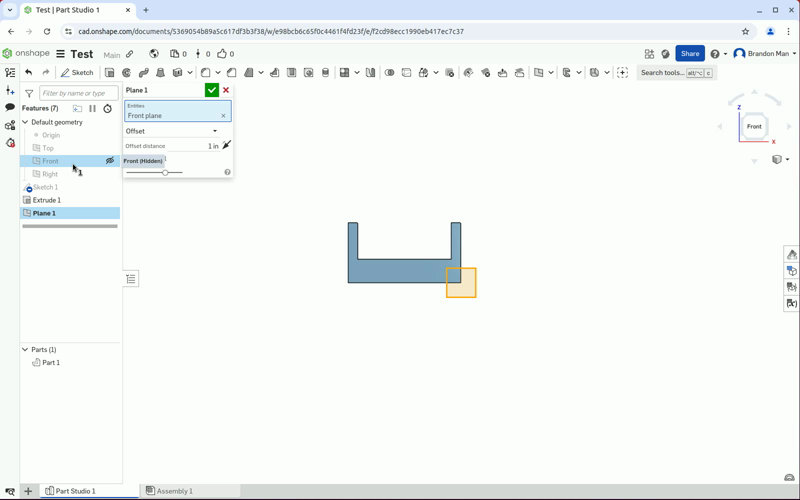
key(tab, 2)
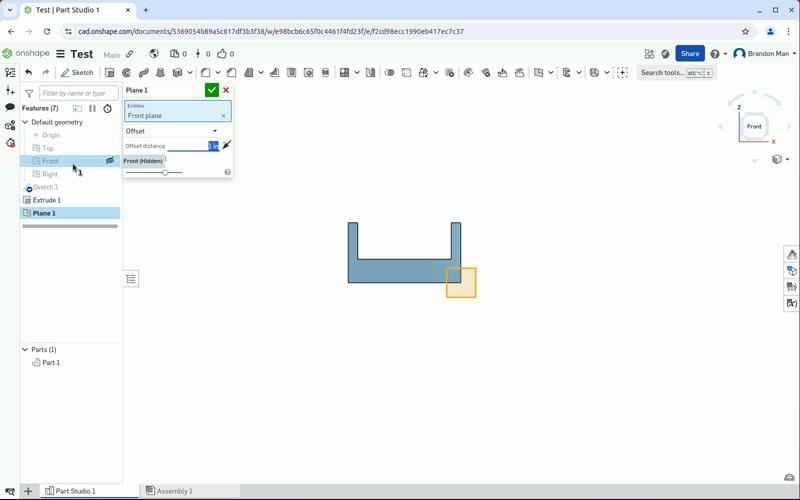
text(5.792)
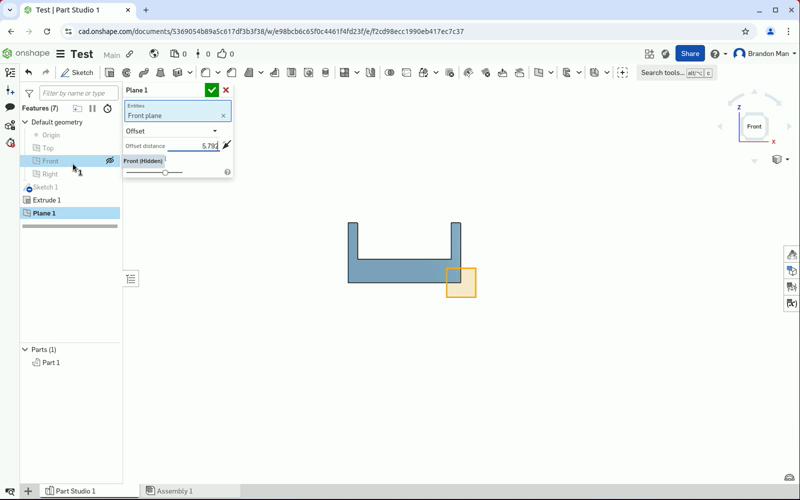
key(enter, 2)
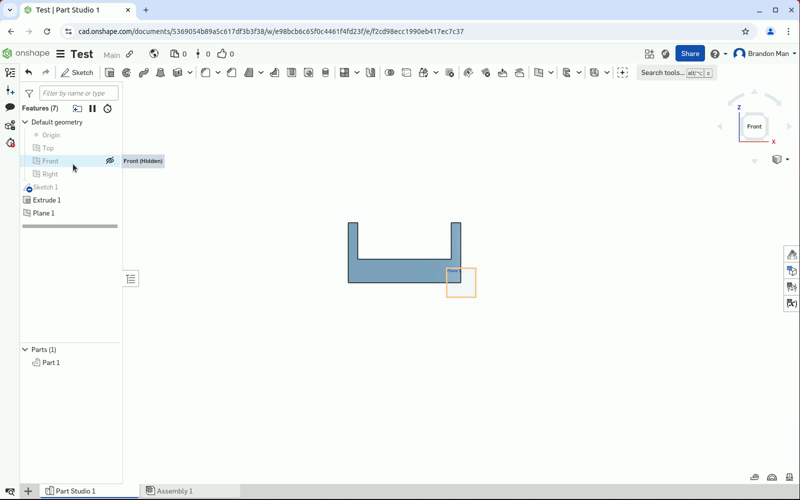
key(shift+s)
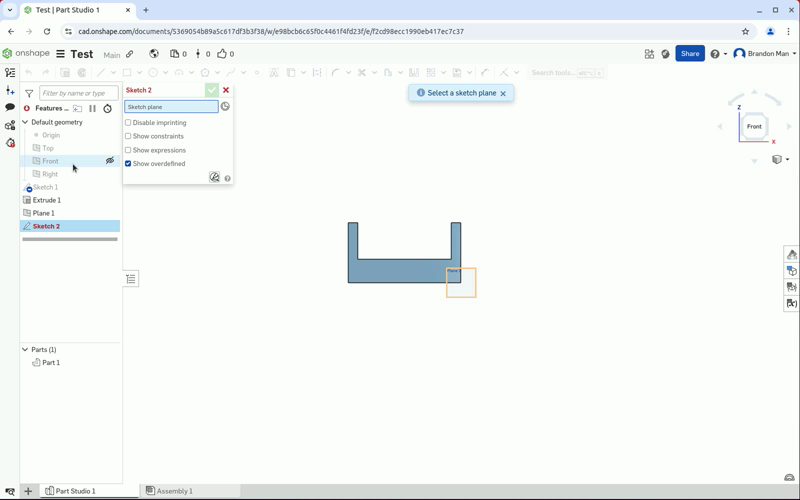
mouse_move(73, 215)
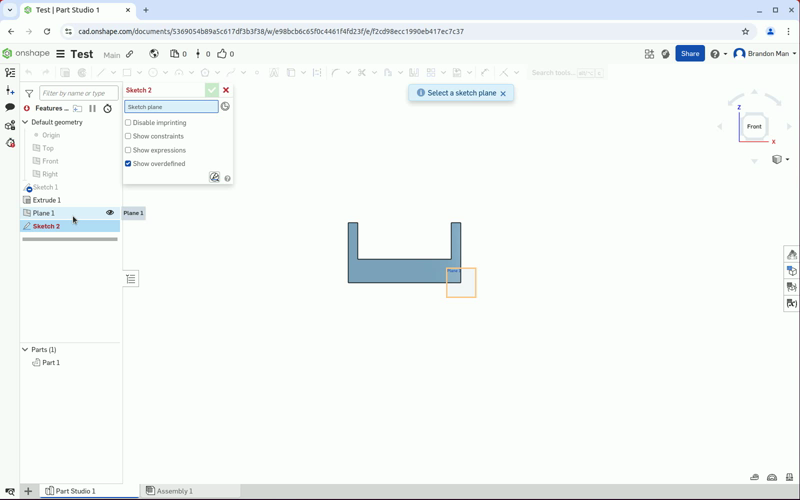
click(73, 215)
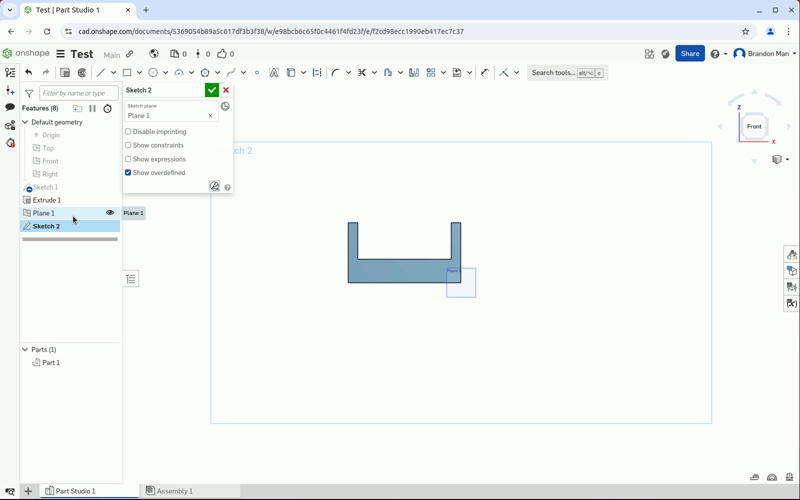
mouse_move(73, 352)
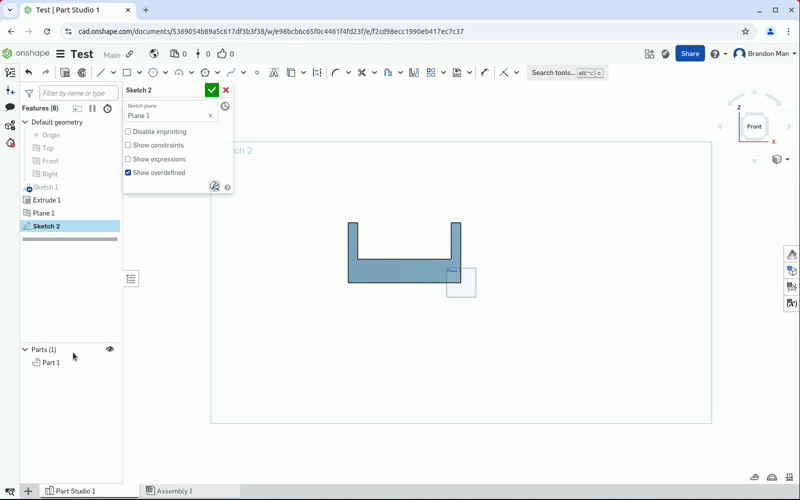
key(y)
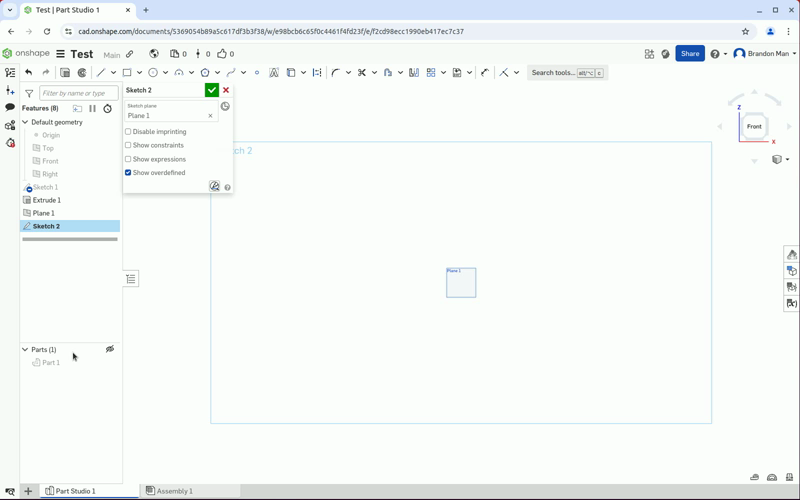
key(l)
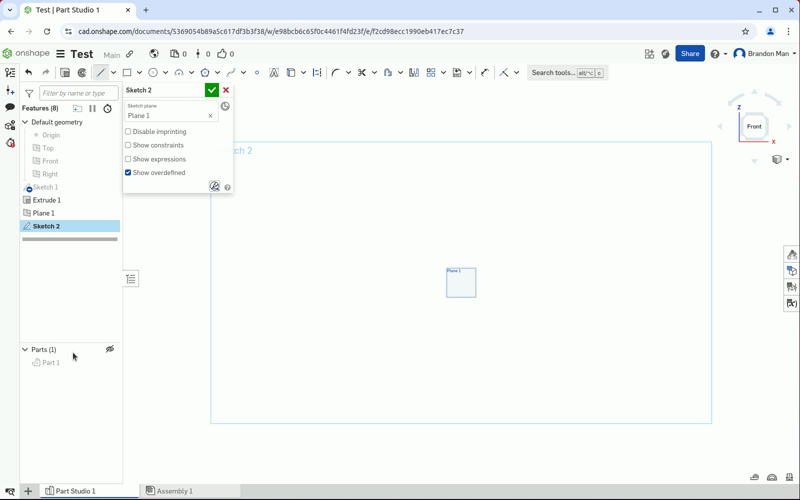
key_down(shift)
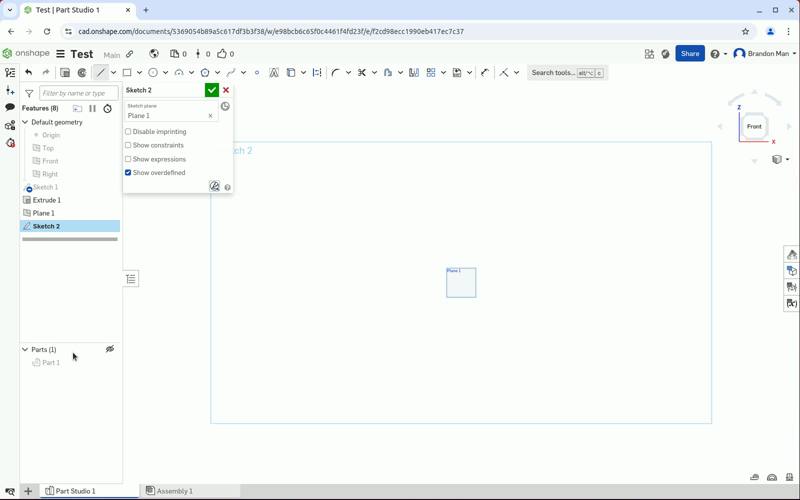
mouse_move(348, 282)
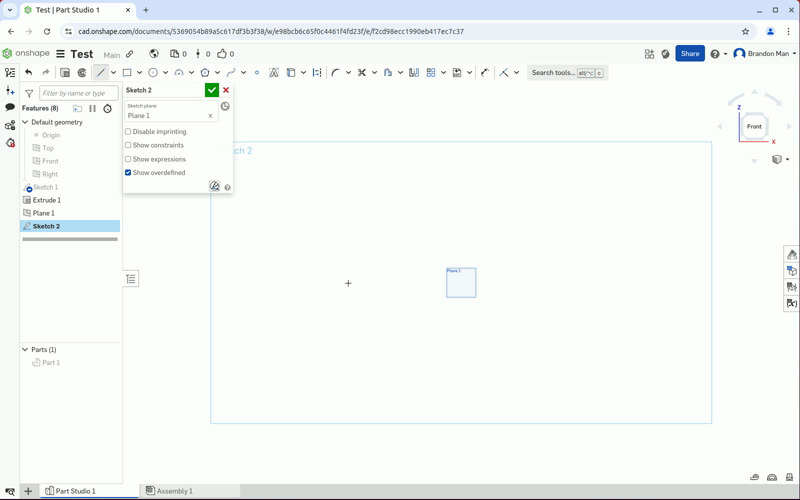
click(348, 282)
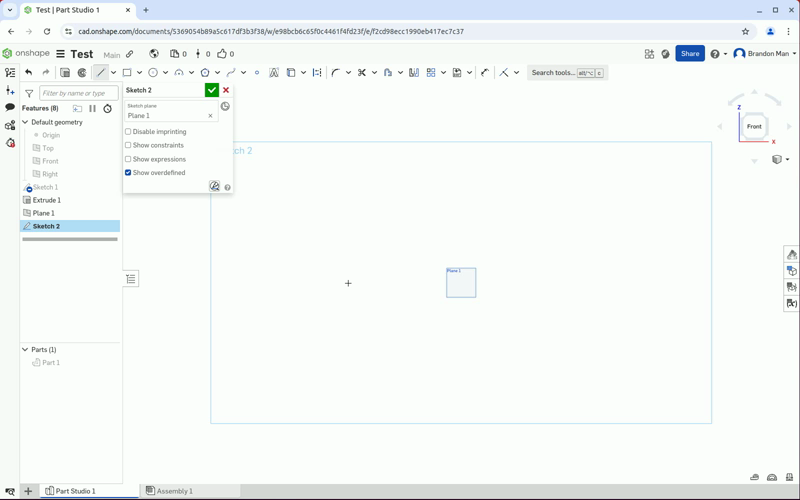
key_up(shift)
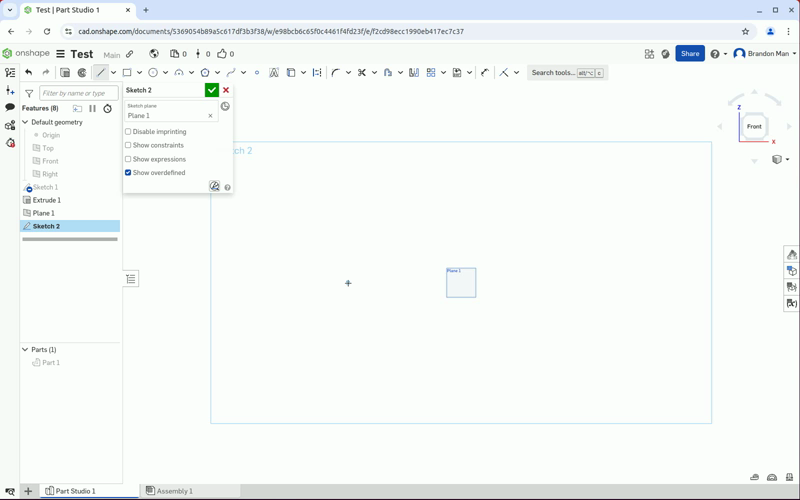
key_down(shift)
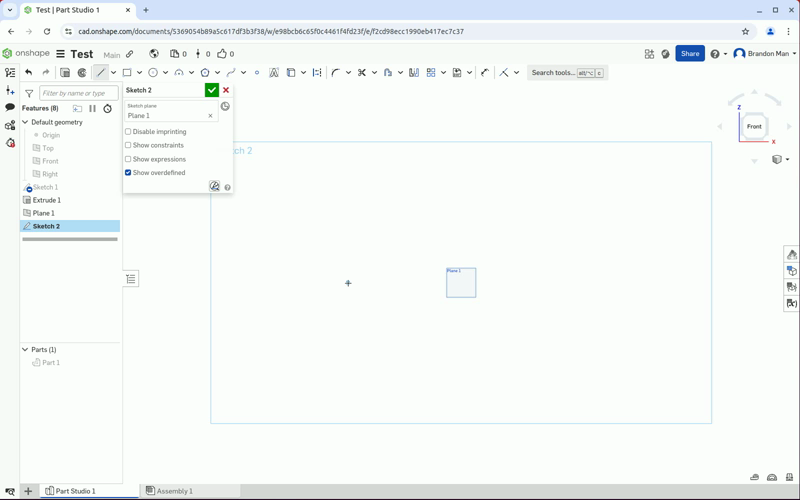
mouse_move(460, 282)
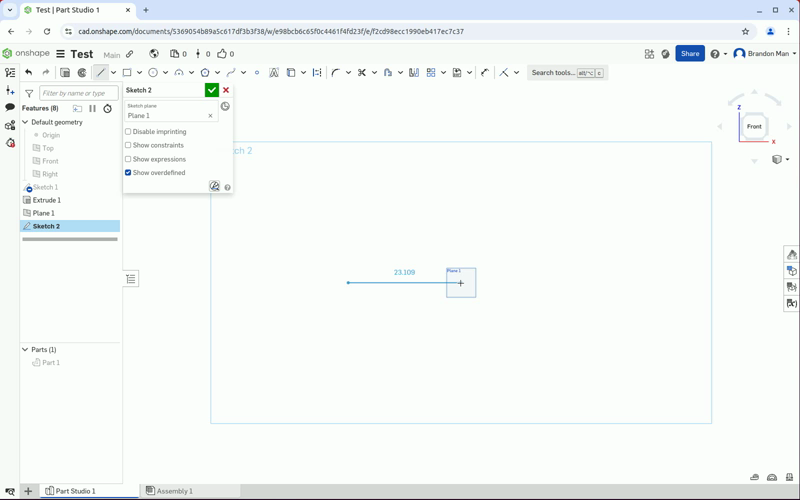
click(460, 282)
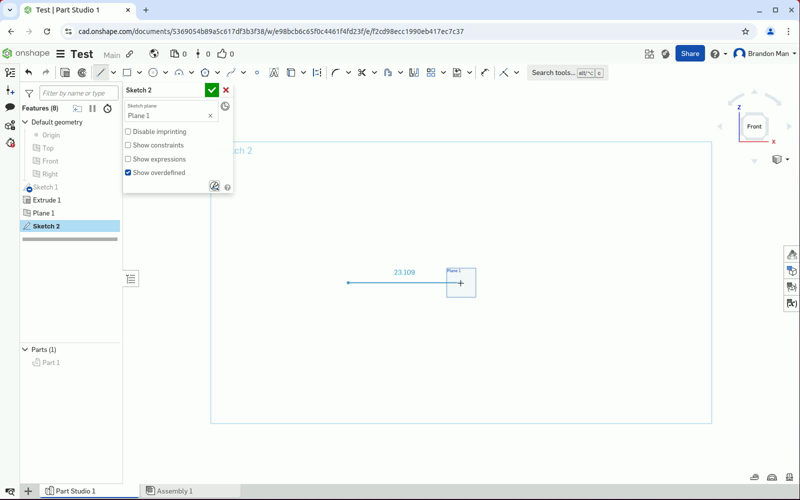
key_up(shift)
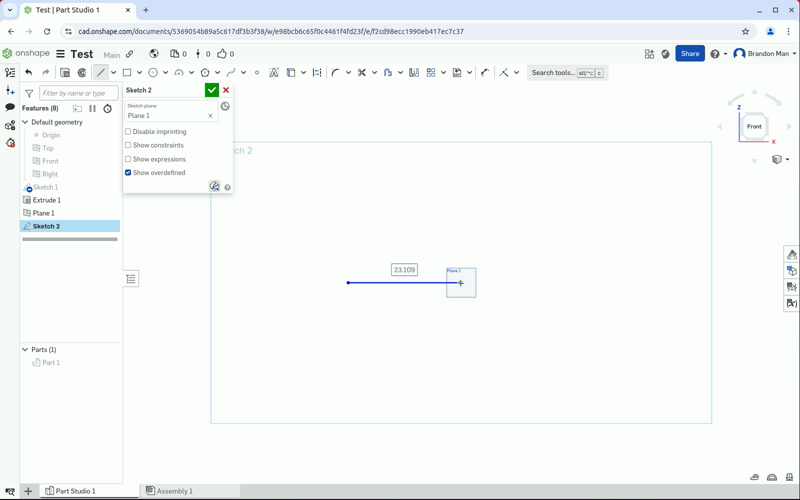
key_down(shift)
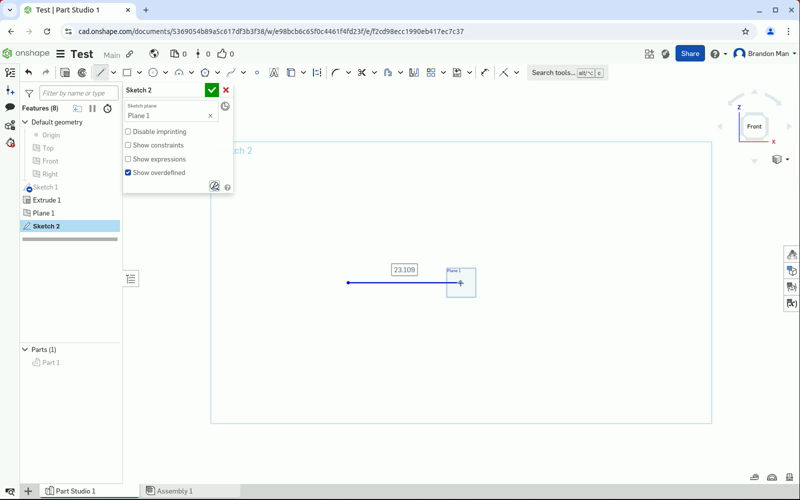
mouse_move(490, 282)
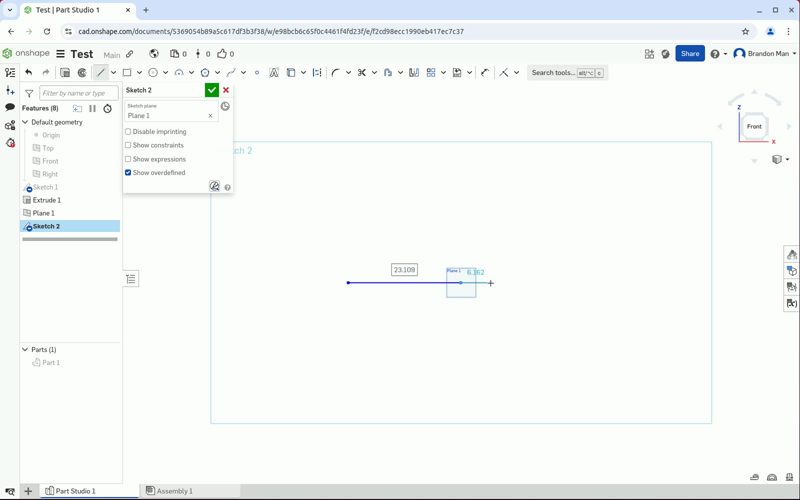
mouse_move(460, 240)
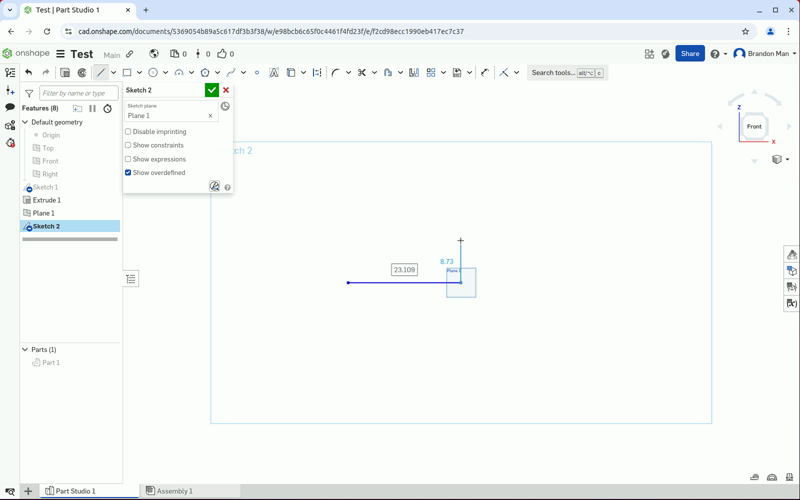
click(460, 240)
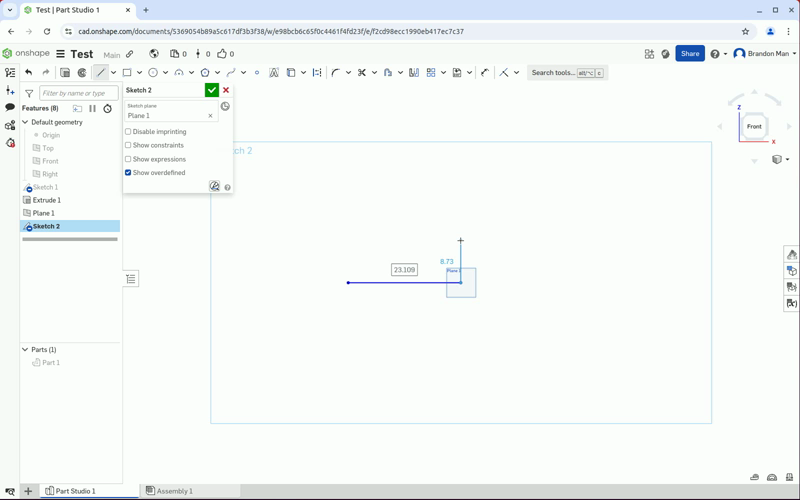
key_up(shift)
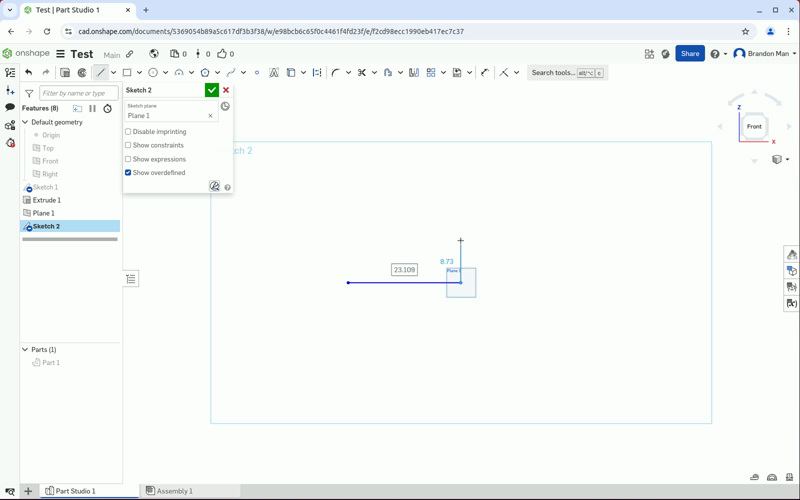
key_down(shift)
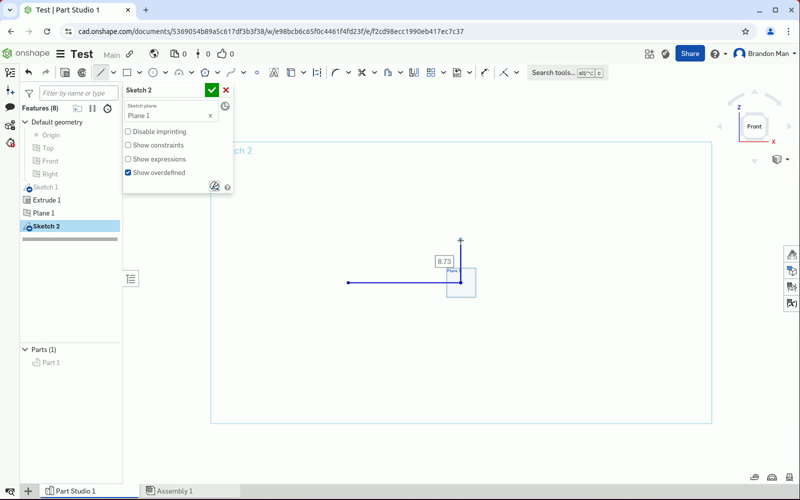
mouse_move(490, 240)
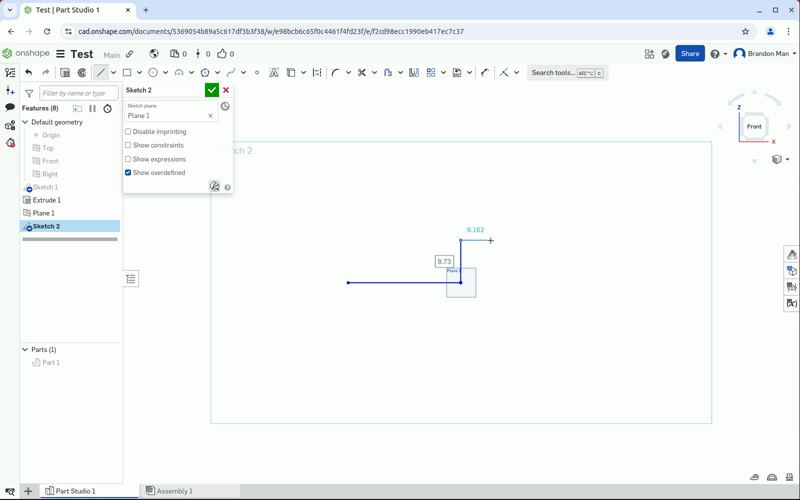
mouse_move(451, 240)
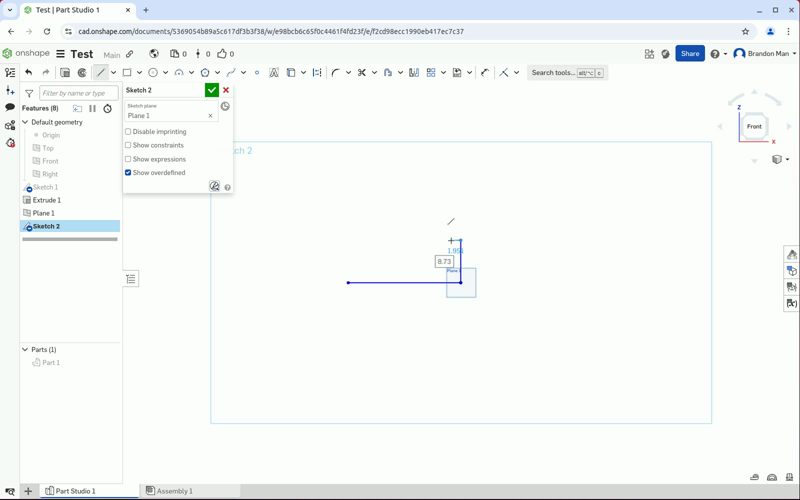
click(451, 240)
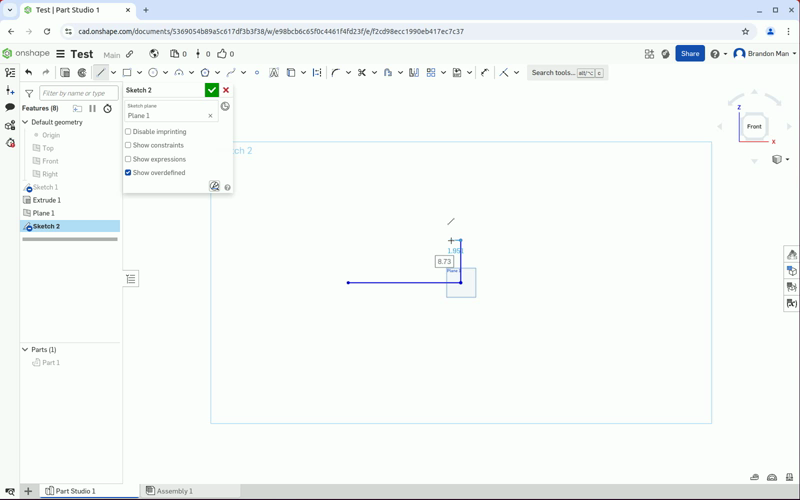
key_up(shift)
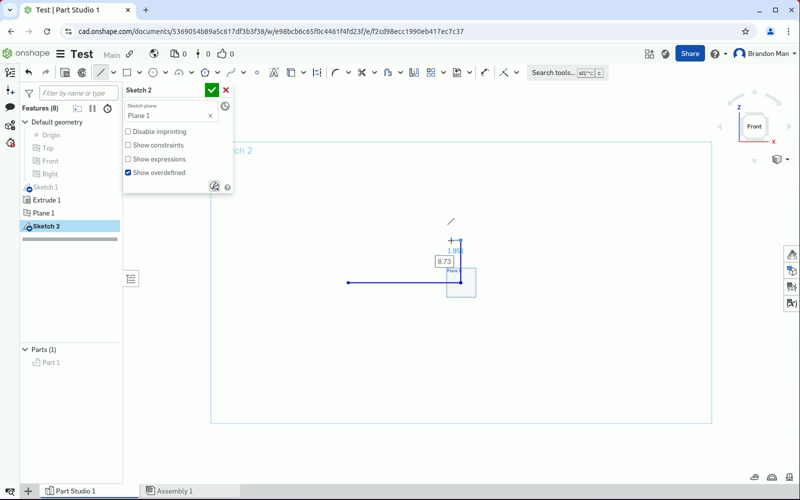
key_down(shift)
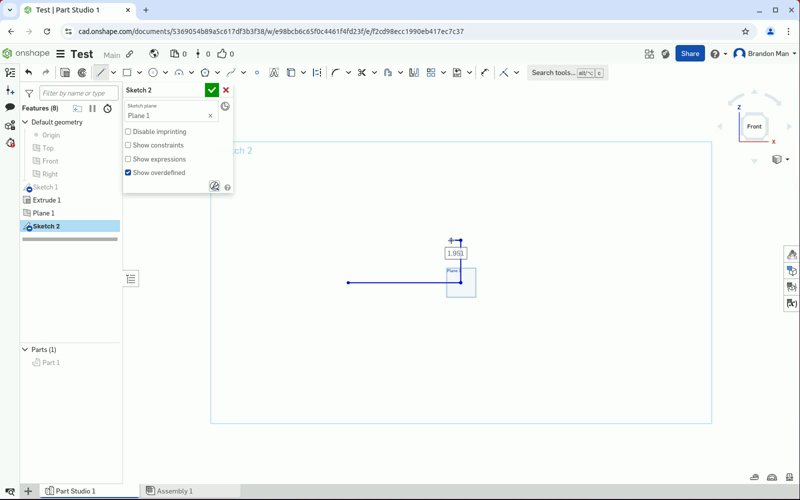
mouse_move(481, 240)
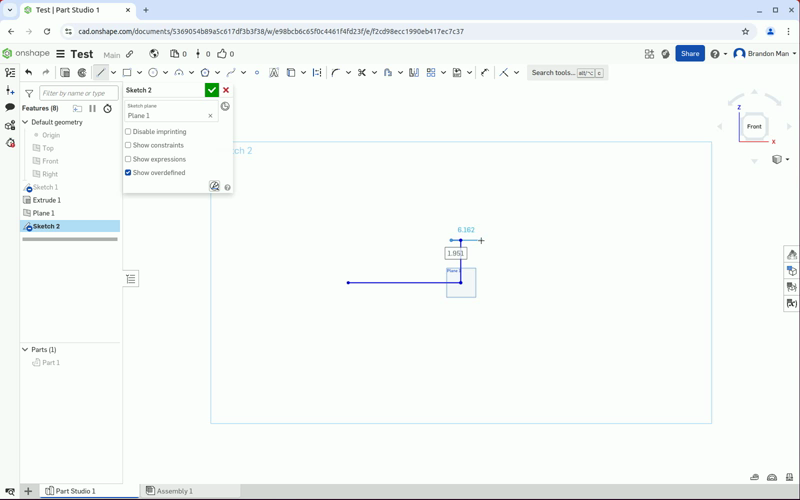
mouse_move(451, 259)
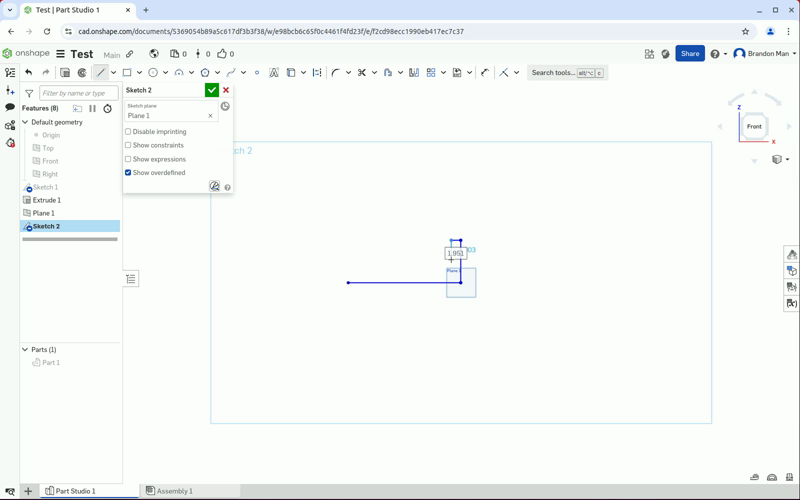
click(451, 259)
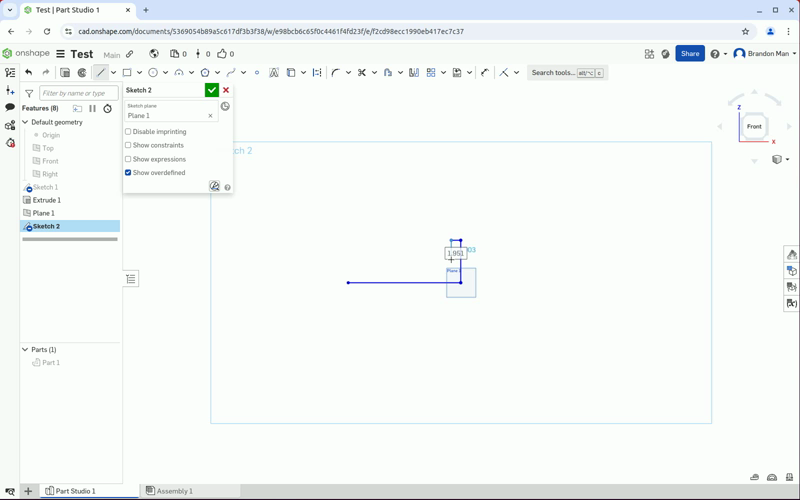
key_up(shift)
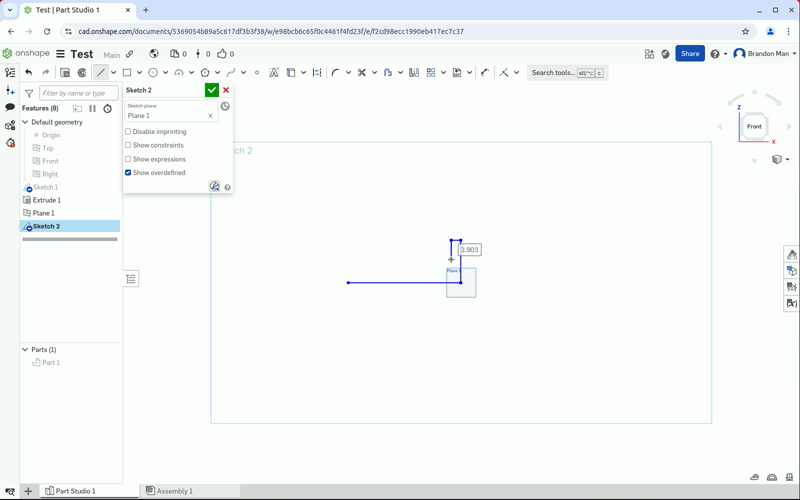
key_down(shift)
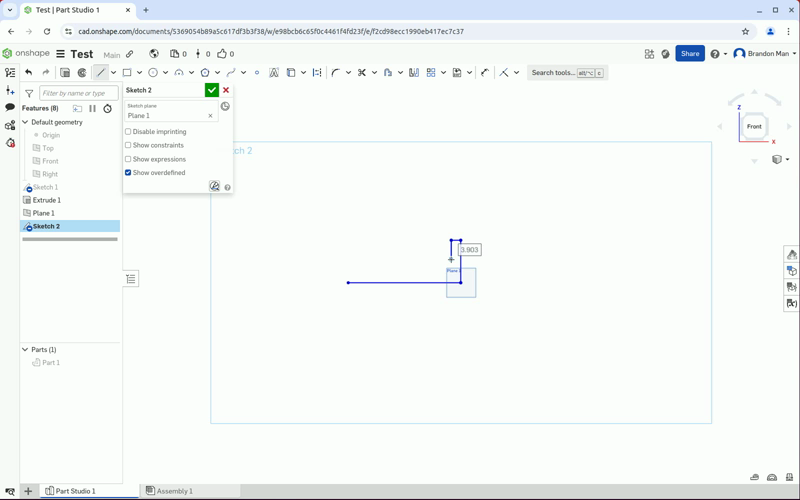
mouse_move(357, 259)
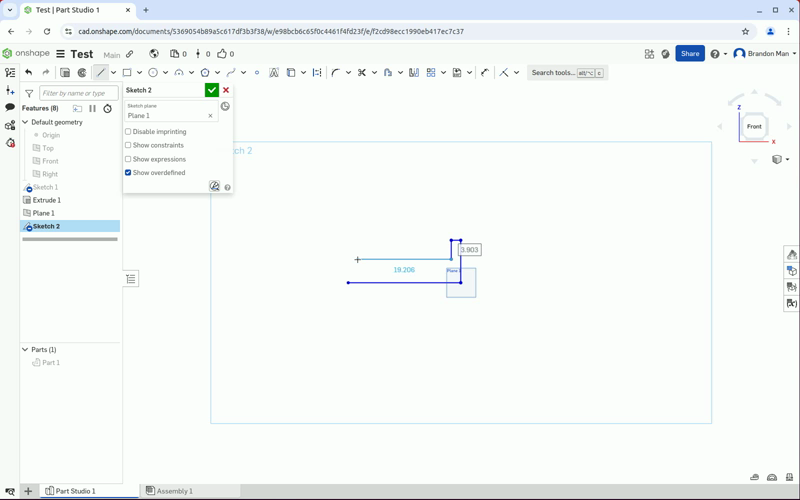
click(357, 259)
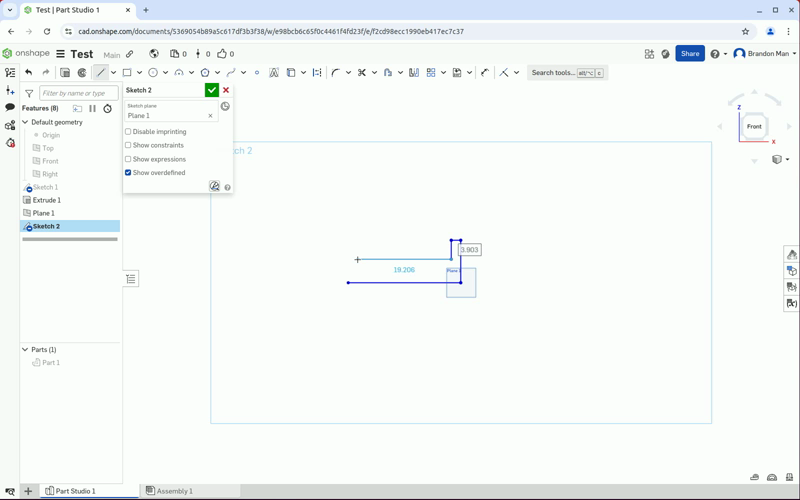
key_up(shift)
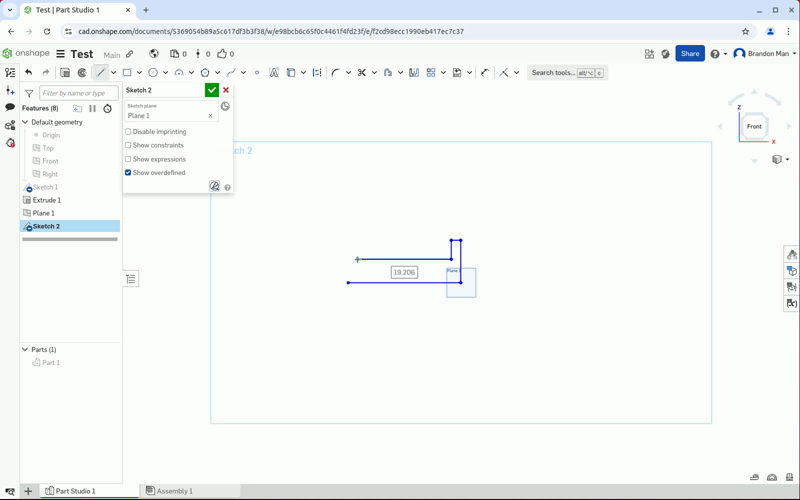
key_down(shift)
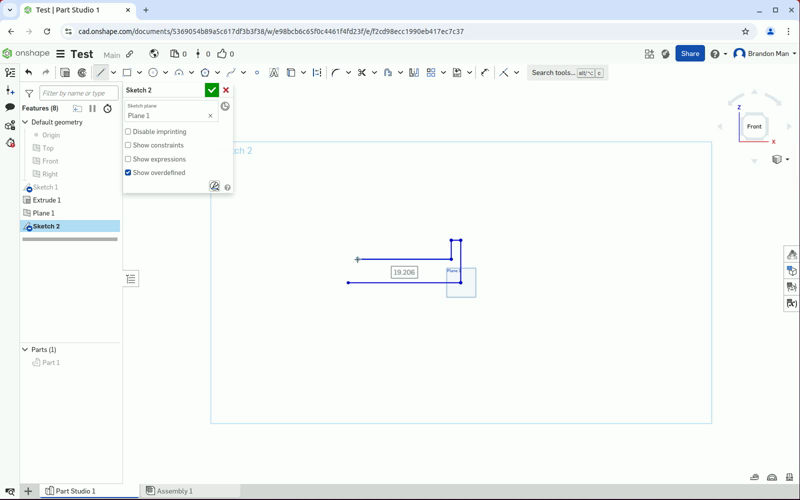
mouse_move(387, 259)
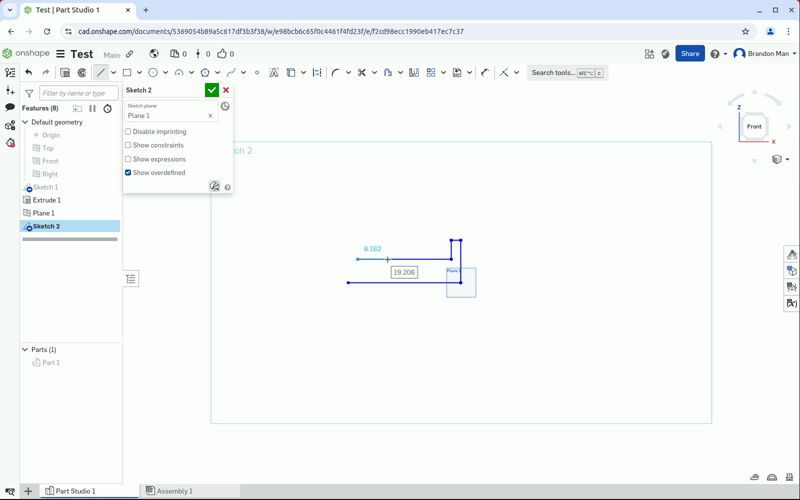
mouse_move(357, 240)
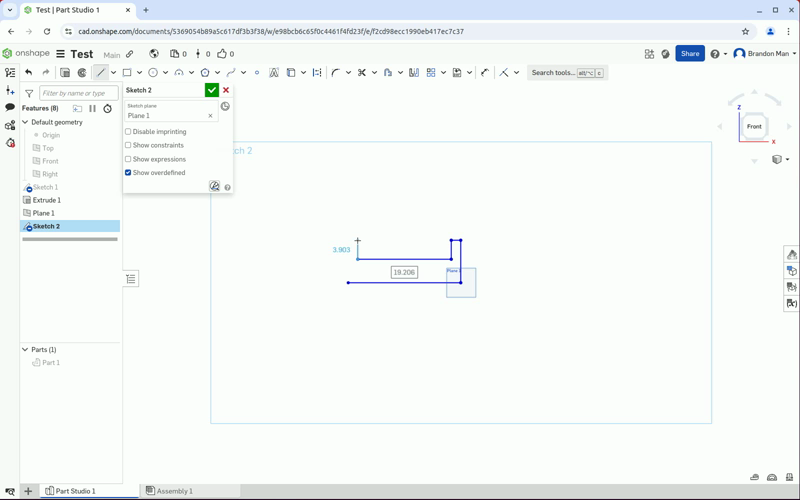
click(357, 240)
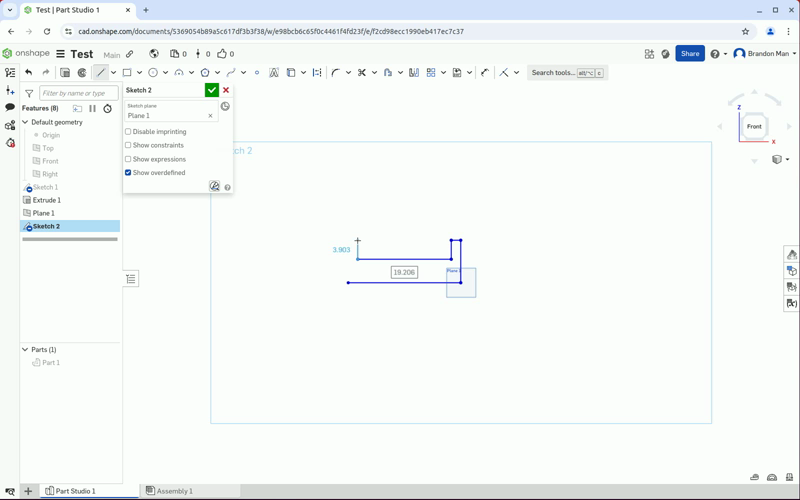
key_up(shift)
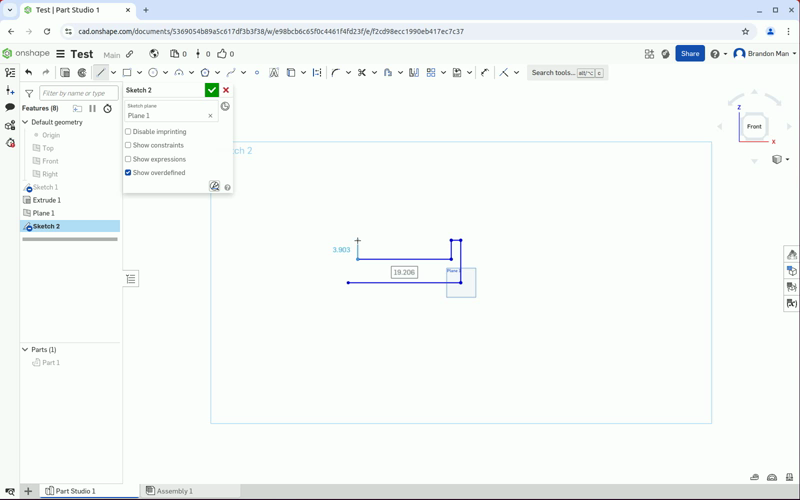
key_down(shift)
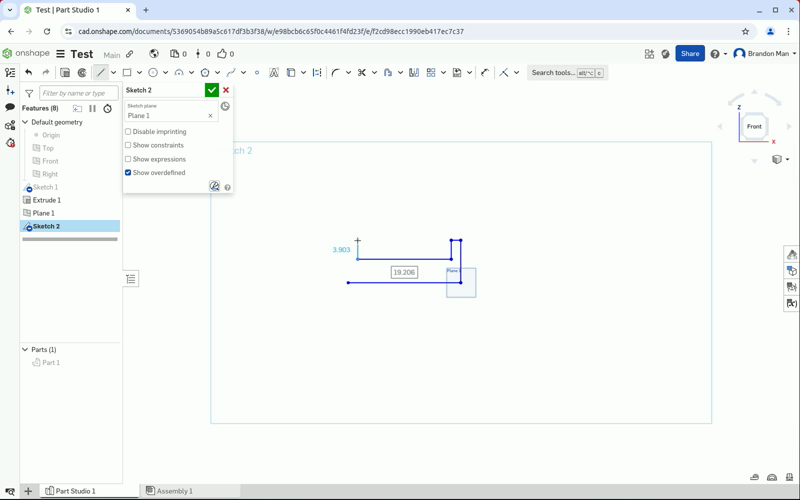
mouse_move(387, 240)
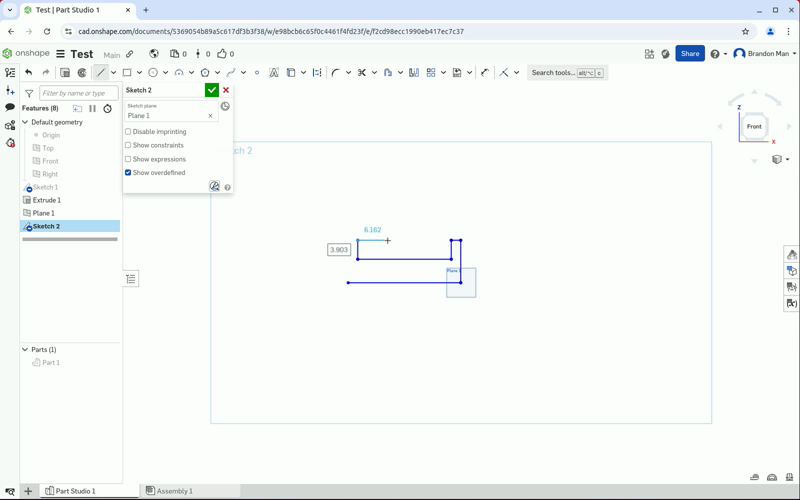
mouse_move(348, 240)
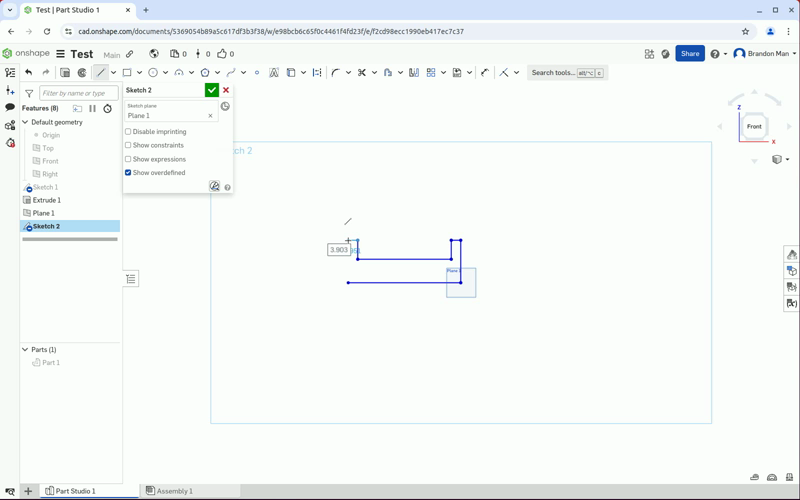
click(348, 240)
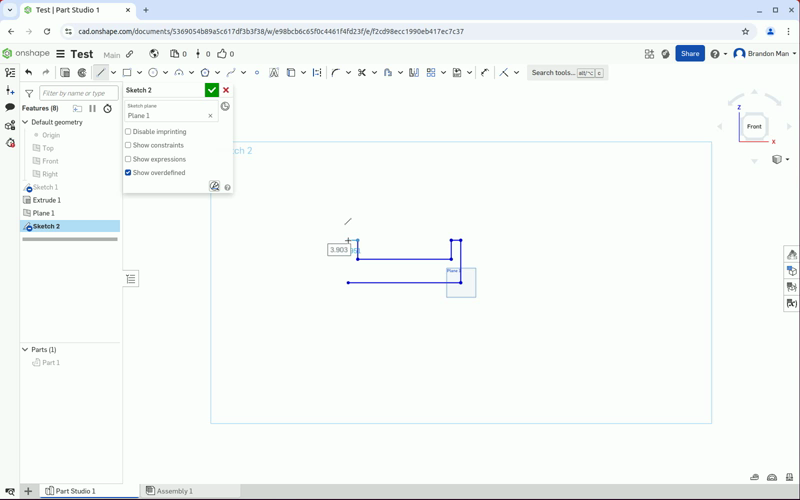
key_up(shift)
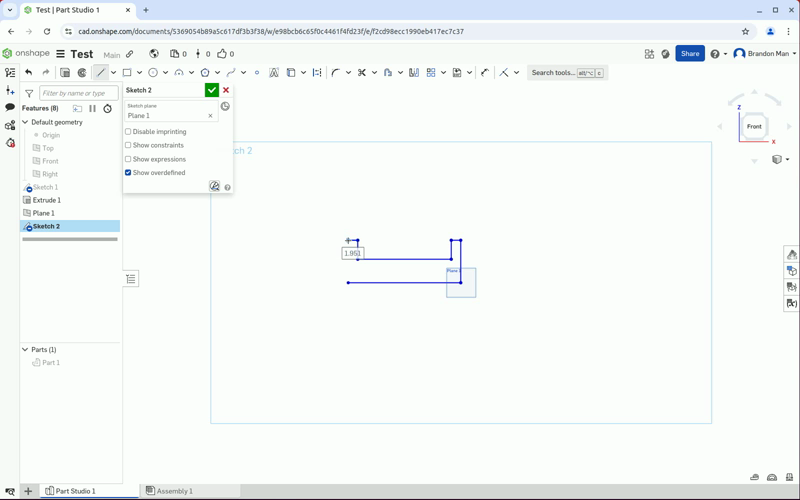
mouse_move(378, 240)
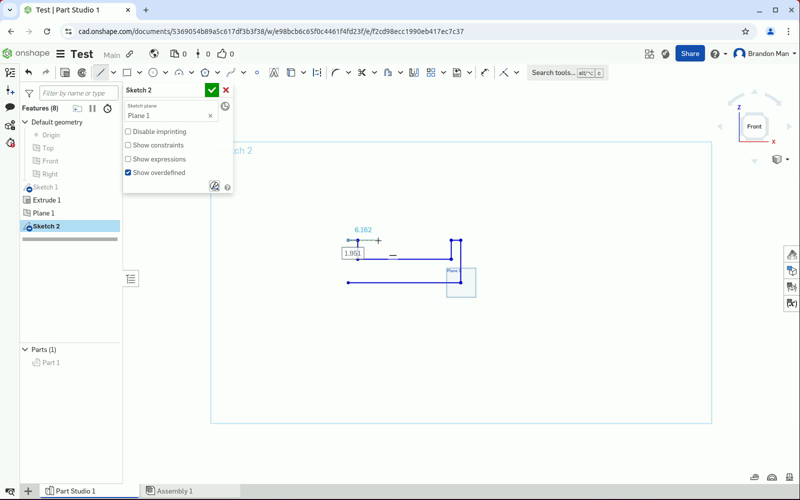
key_down(shift)
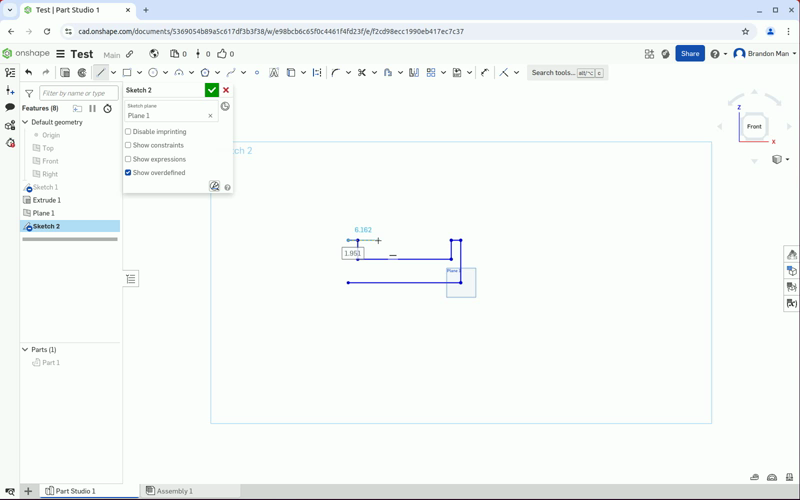
mouse_move(348, 282)
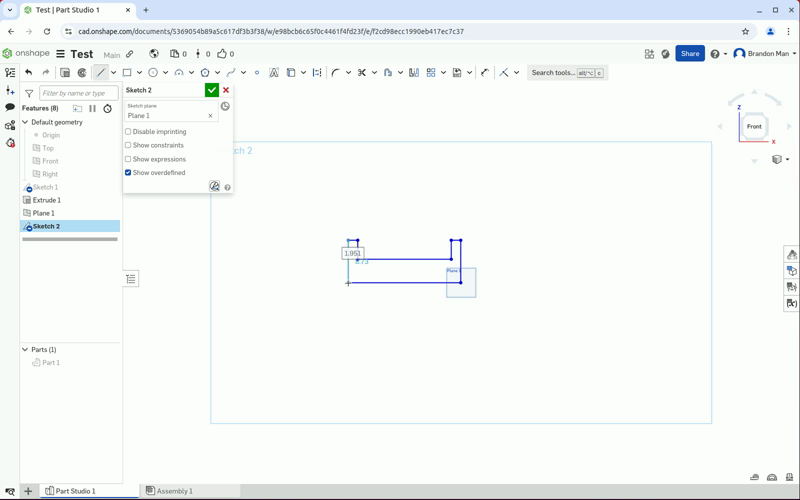
key_up(shift)
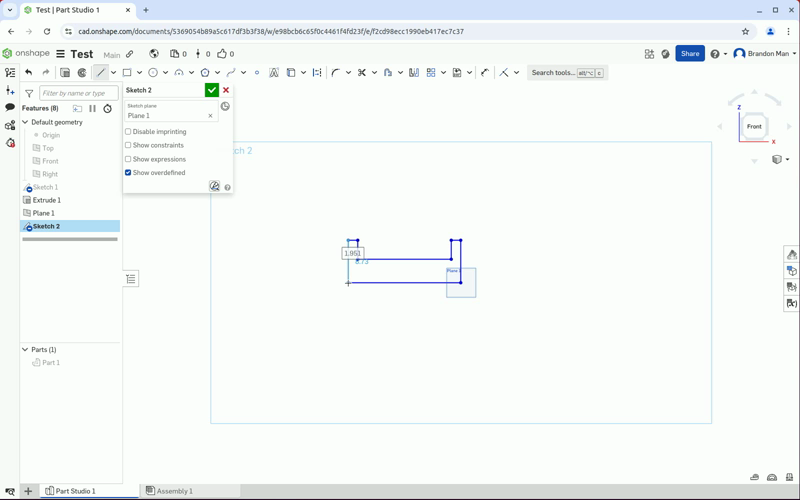
click(348, 282)
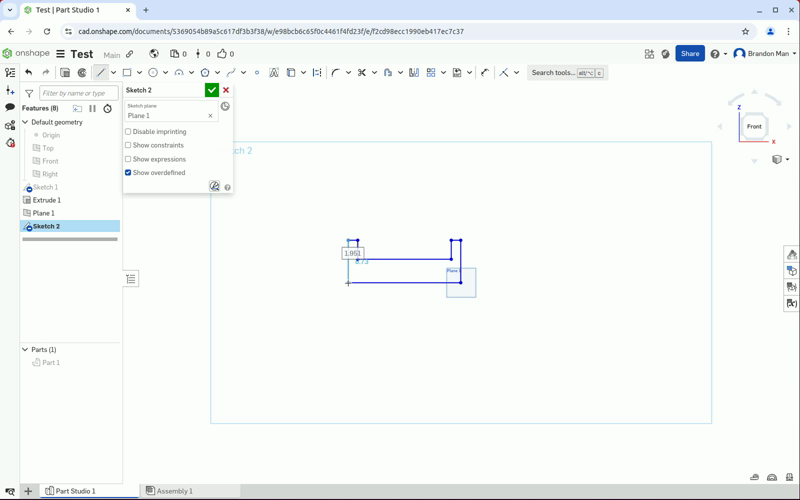
key(esc)
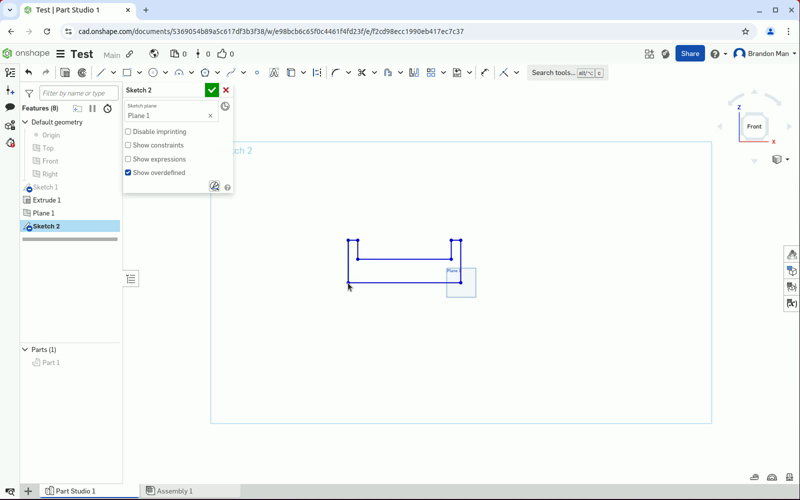
mouse_move(353, 260)
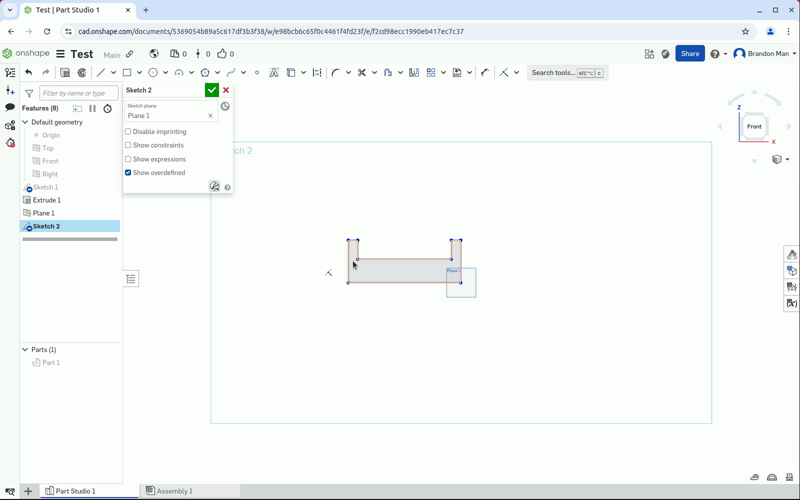
click(353, 260)
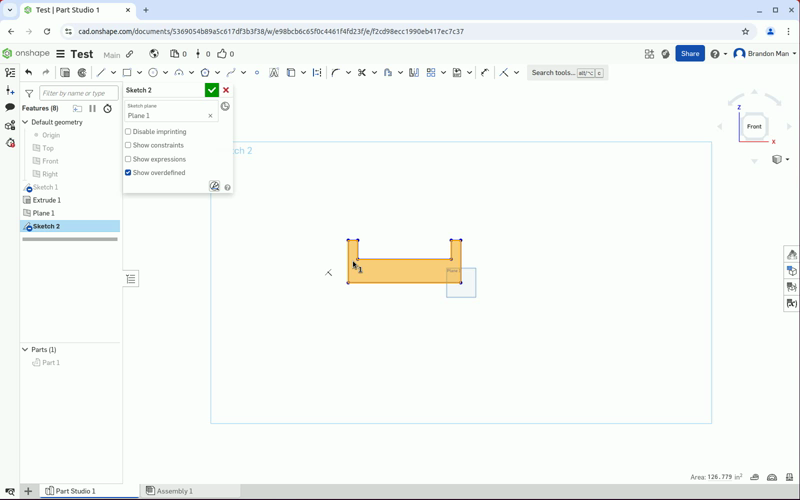
mouse_move(73, 352)
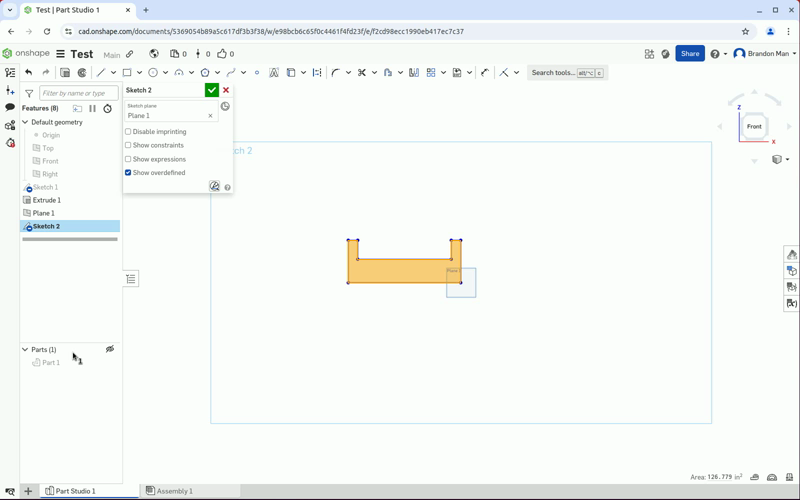
key(shift+y)
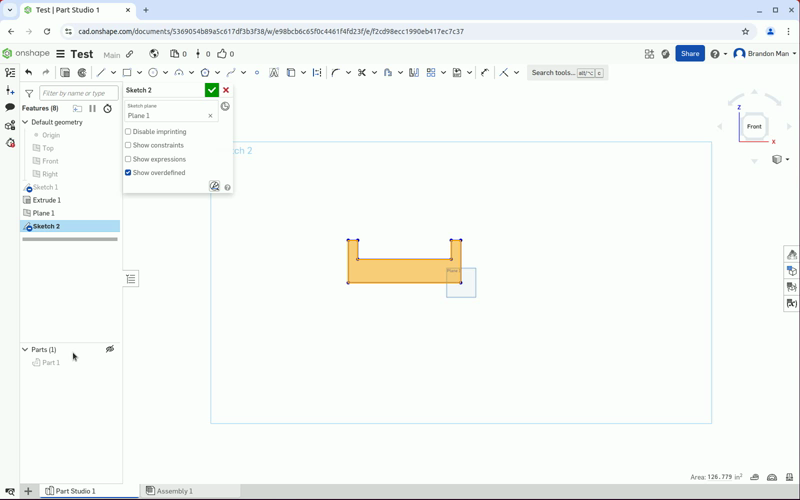
key(shift+e)
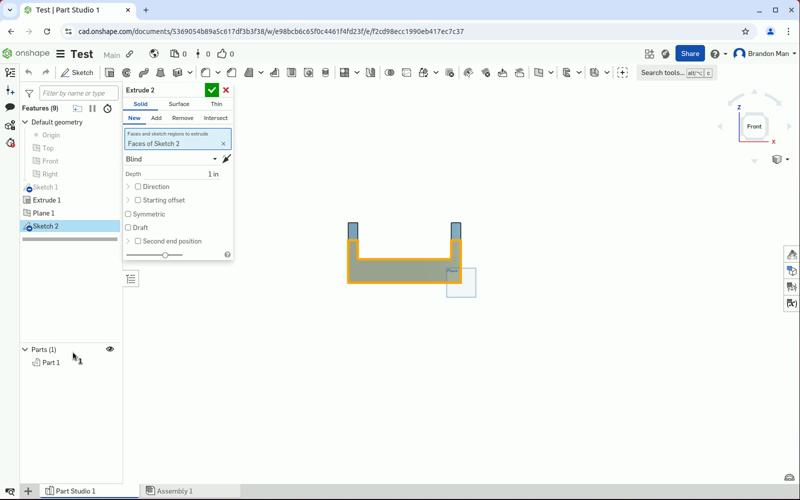
mouse_move(143, 106)
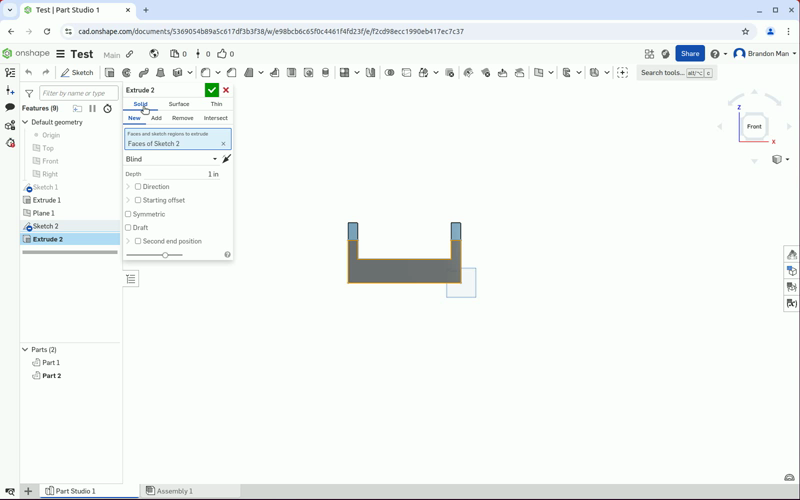
click(143, 106)
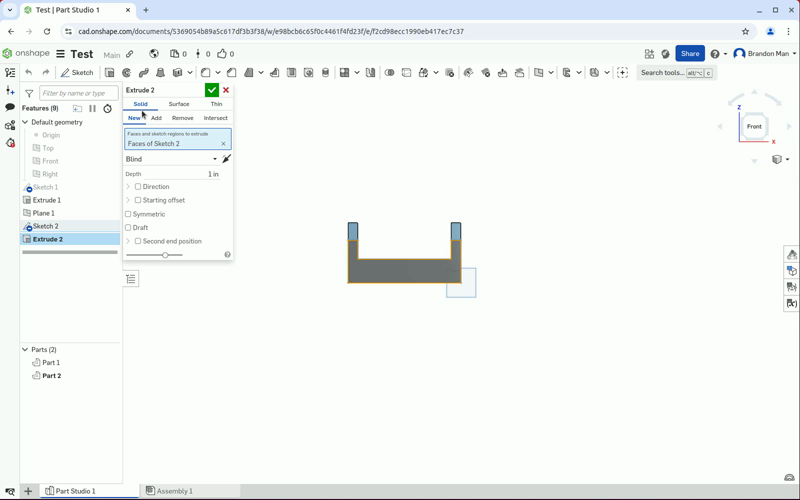
mouse_move(137, 120)
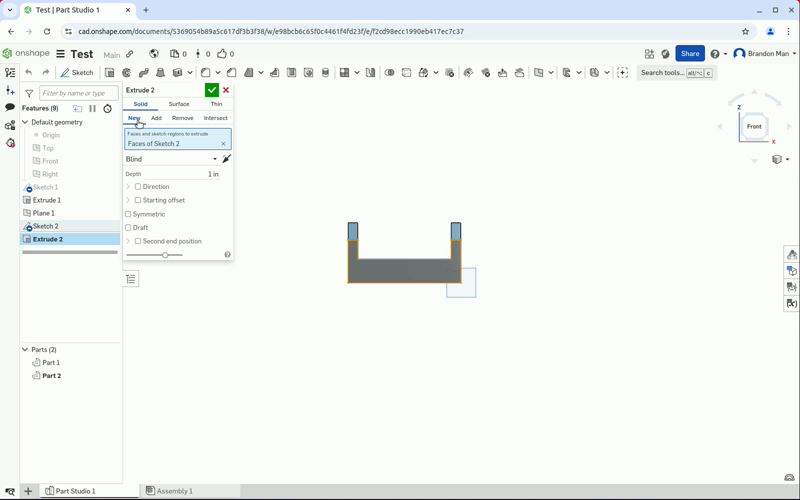
click(137, 120)
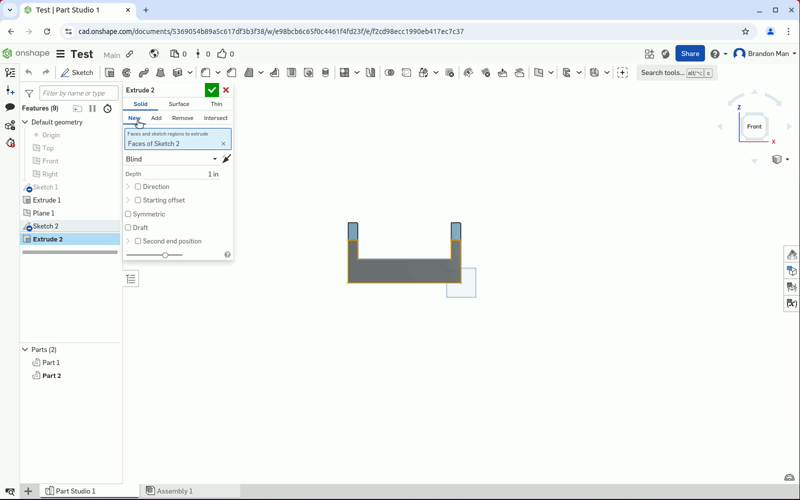
key(tab, 4)
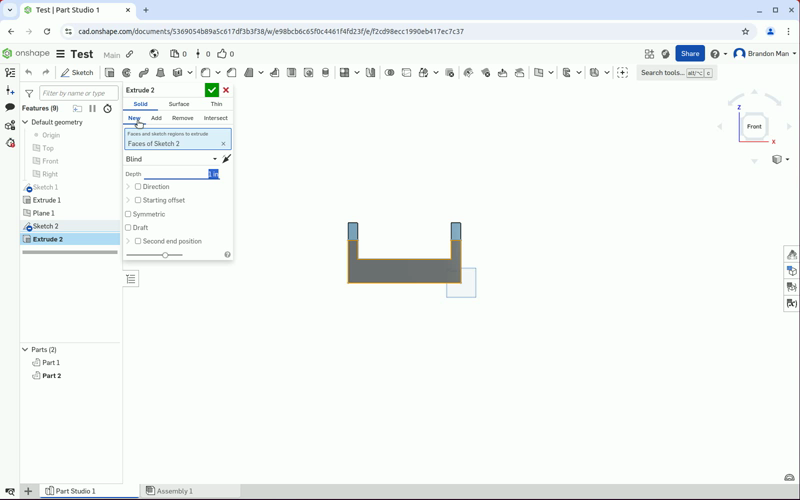
text(5.777)
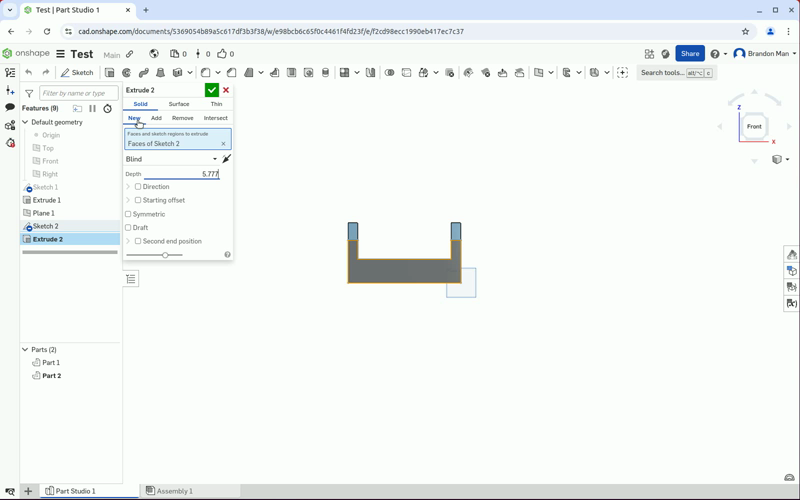
key(enter)
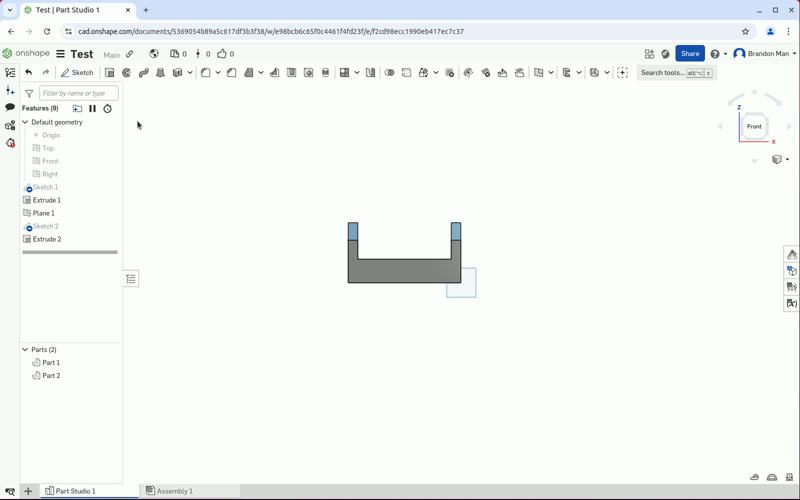
key(shift+h)
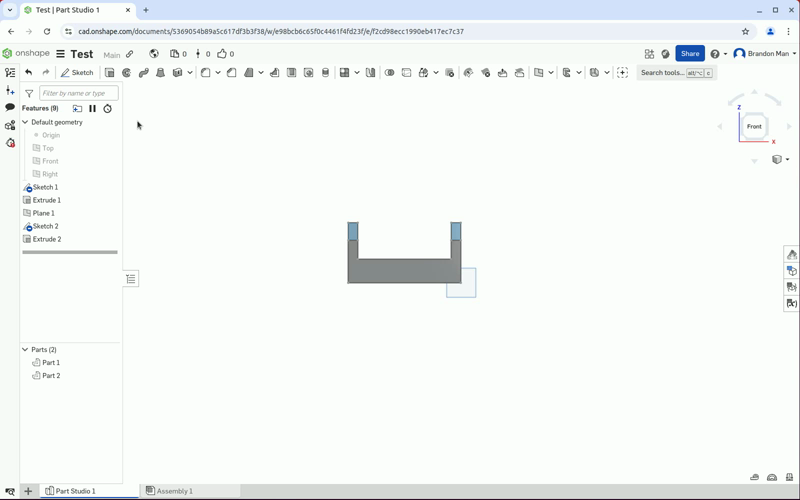
key(shift+h)
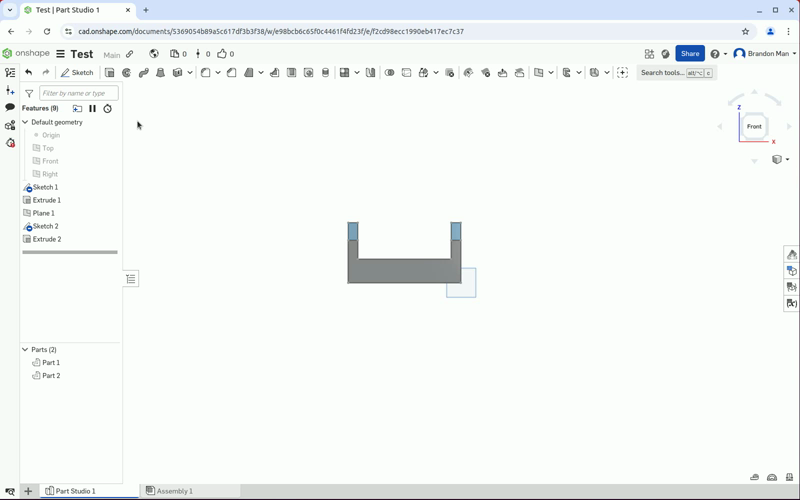
key(shift+7)
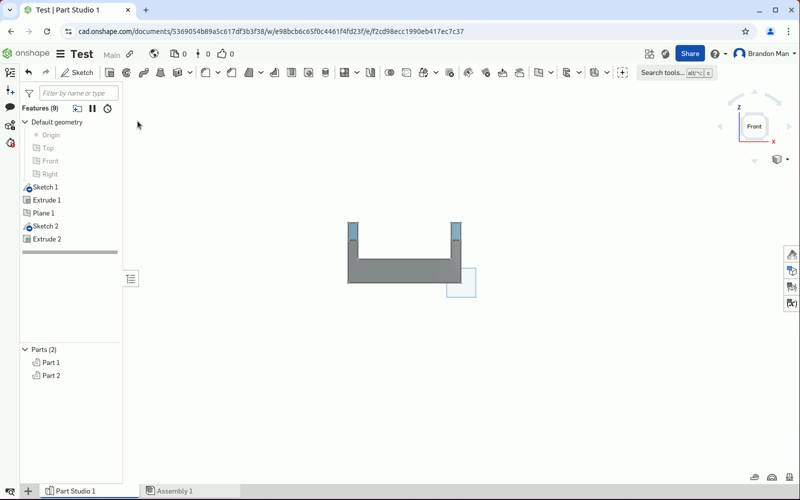
key(left, 2)
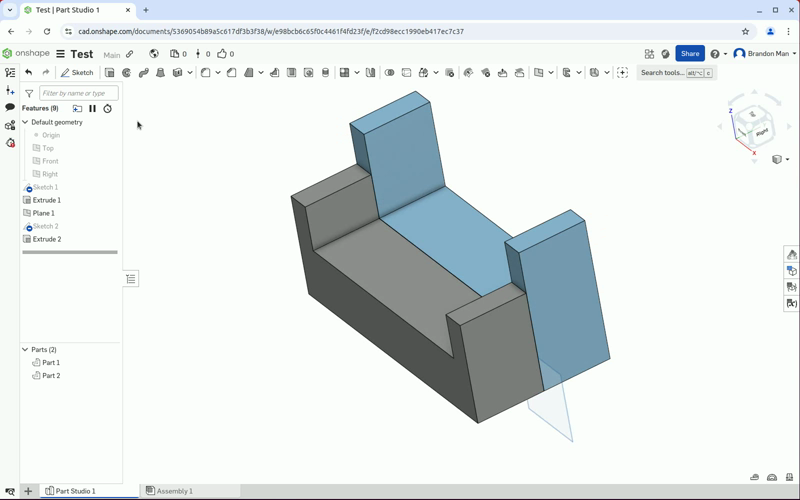
key(down, 2)
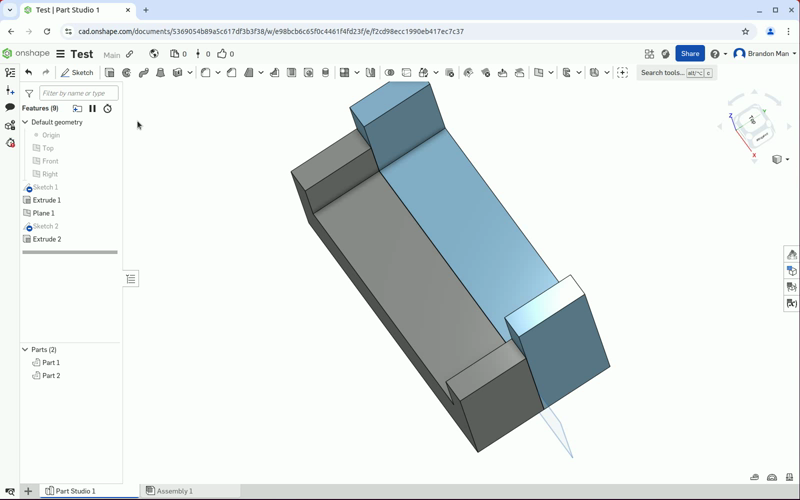
key(up, 2)
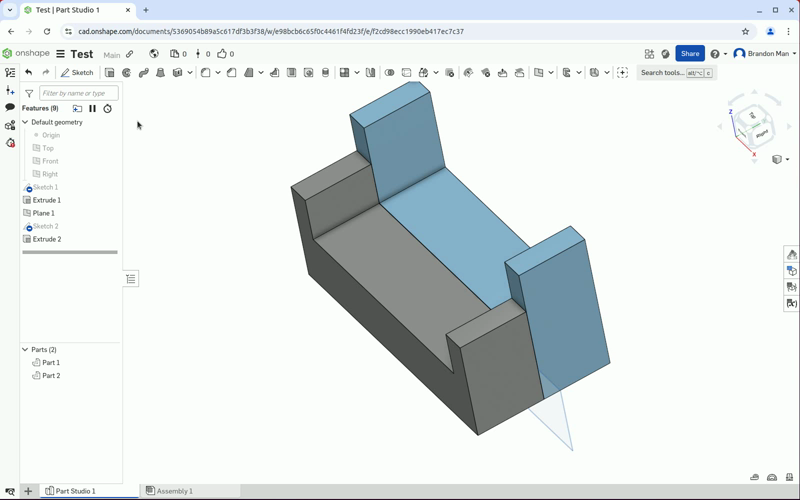
key(right, 2)
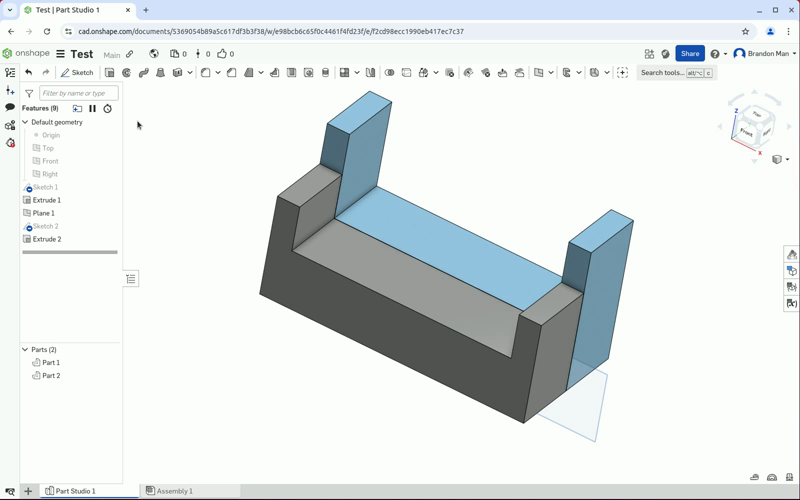
mouse_move(73, 189)
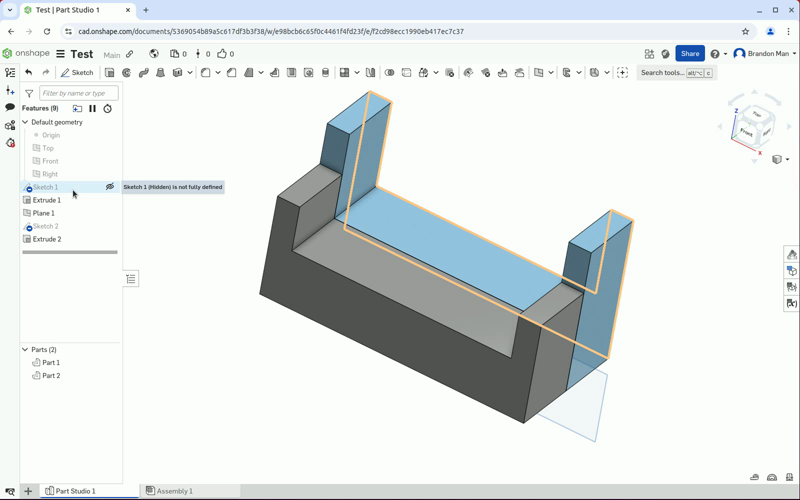
click(73, 189)